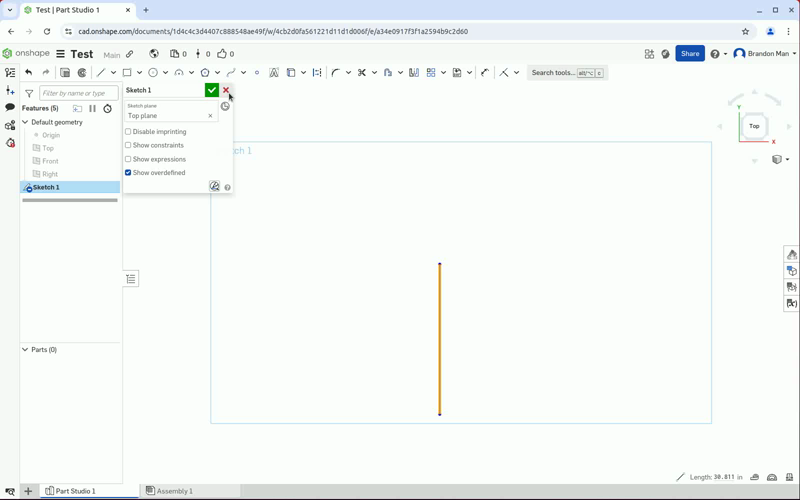
key(shift+h)
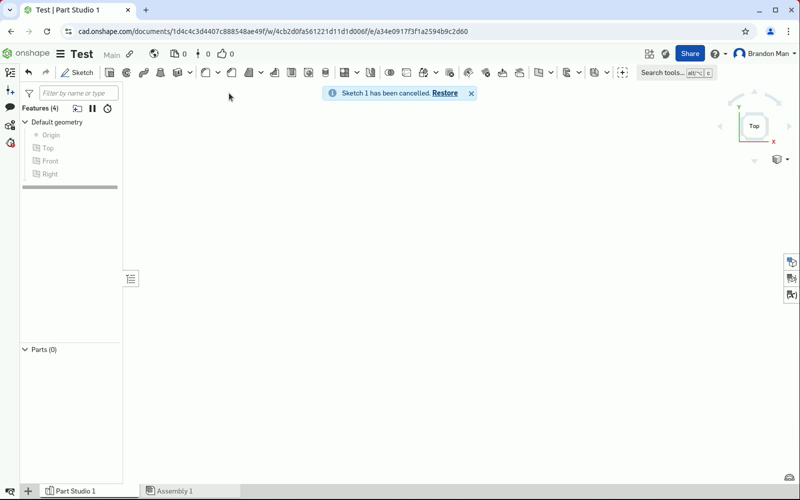
mouse_move(73, 352)
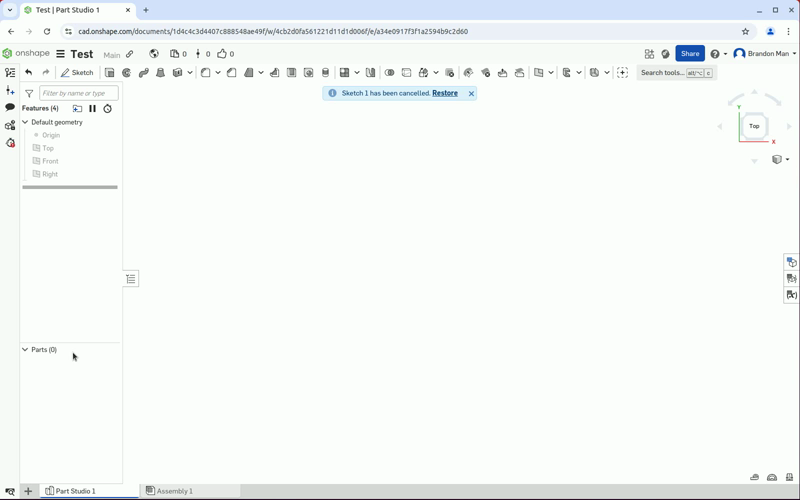
key(y)
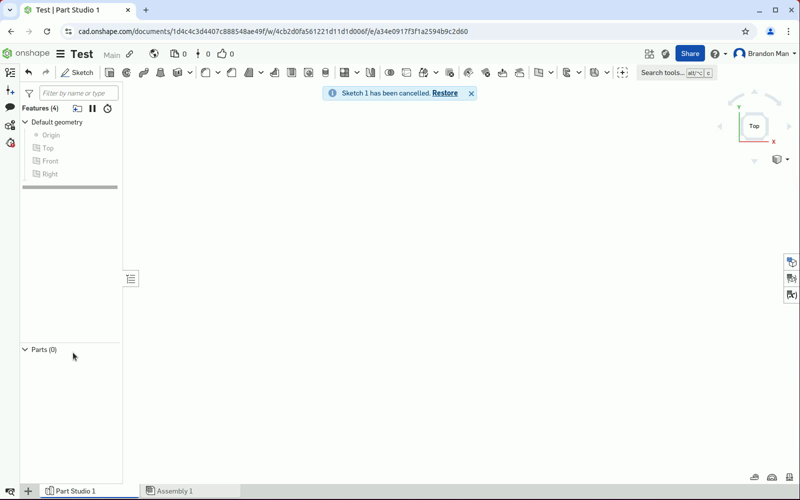
key(shift+p)
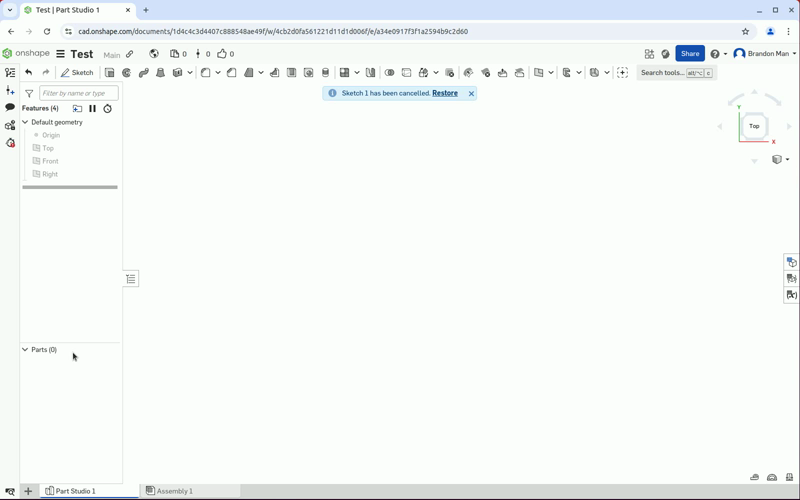
key(space)
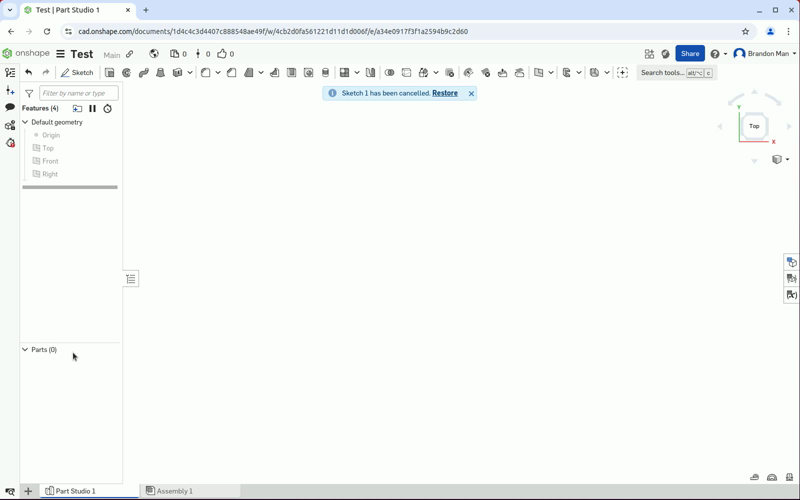
key_down(shift)
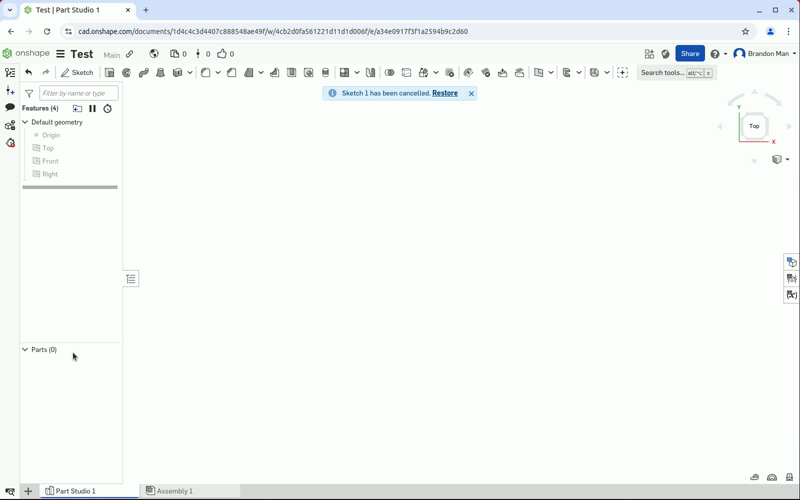
key(up)
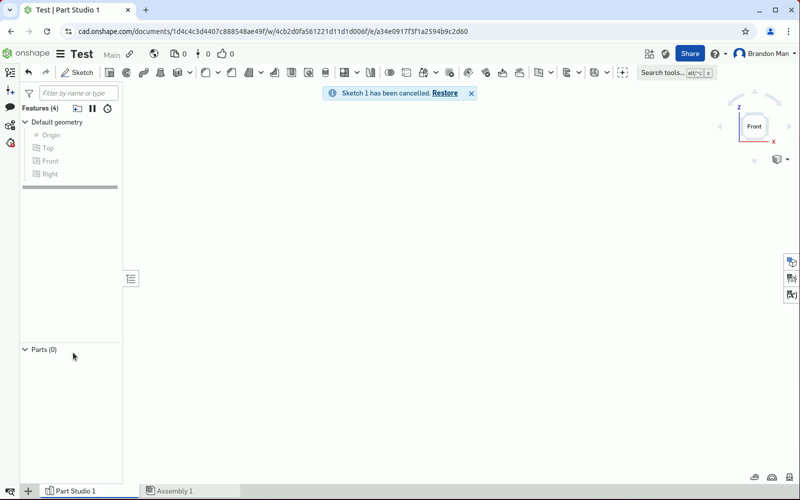
key_up(shift)
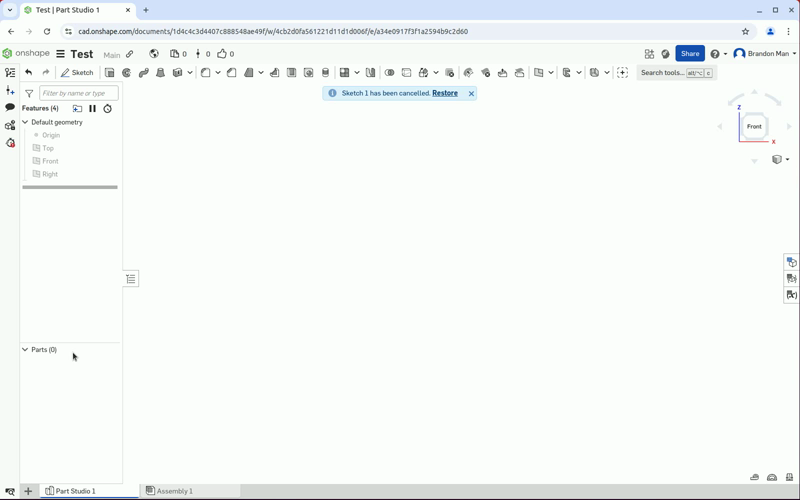
mouse_move(73, 352)
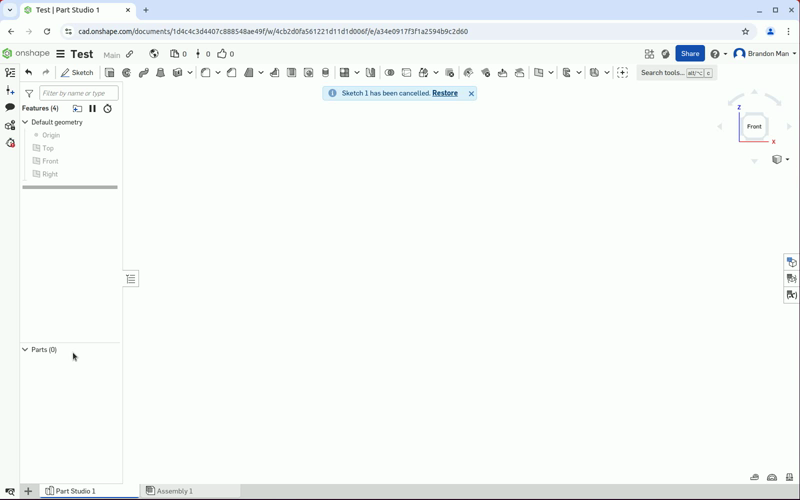
key(shift+y)
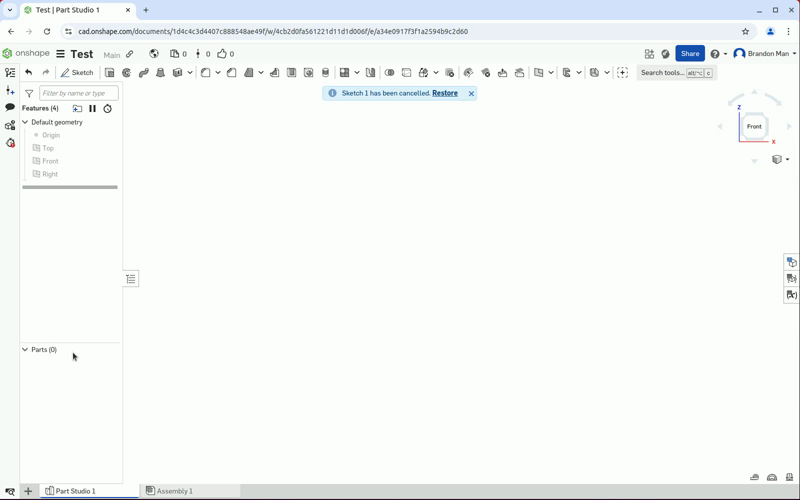
key(shift+s)
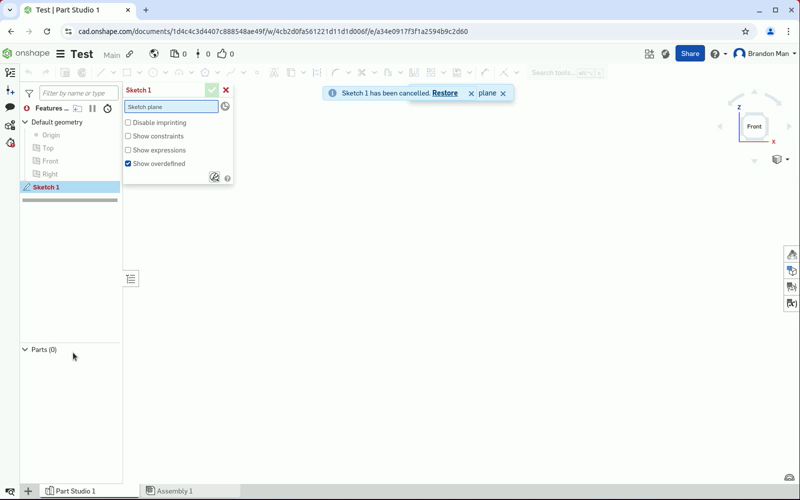
mouse_move(73, 163)
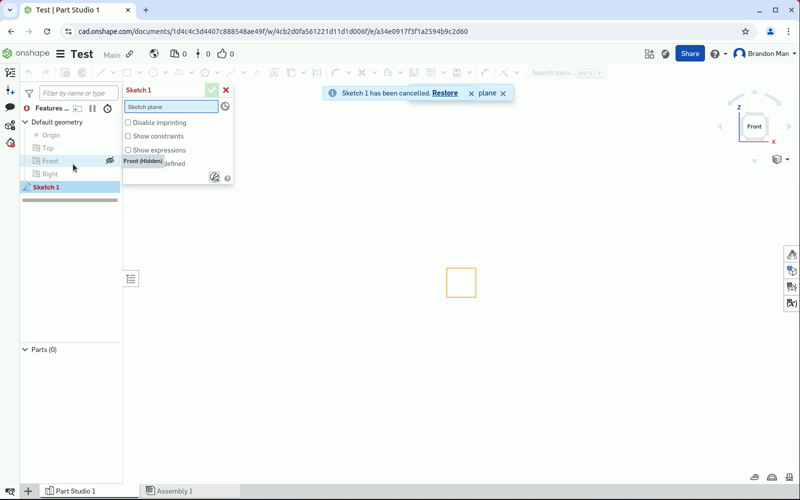
click(73, 163)
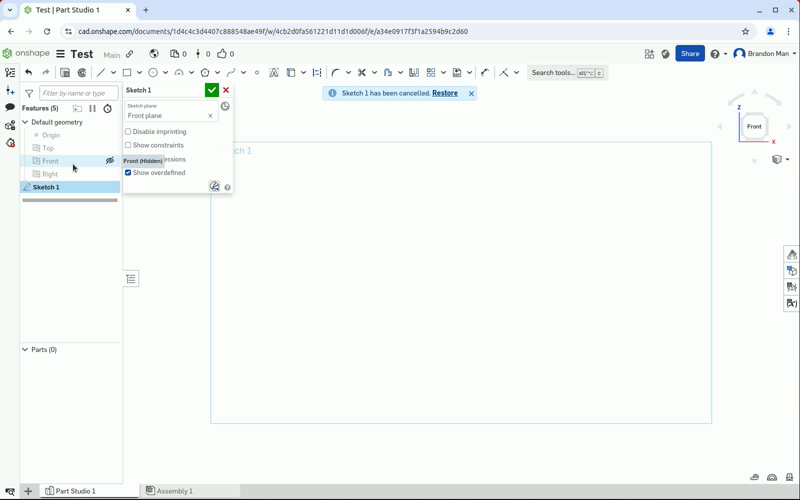
mouse_move(73, 352)
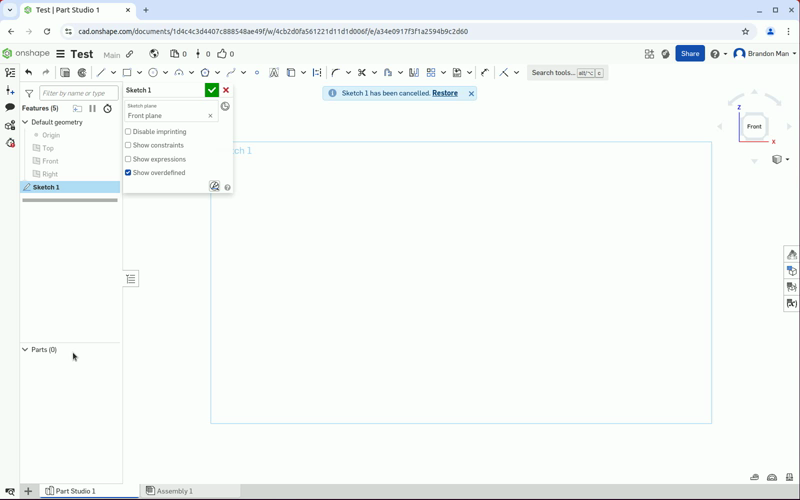
key(y)
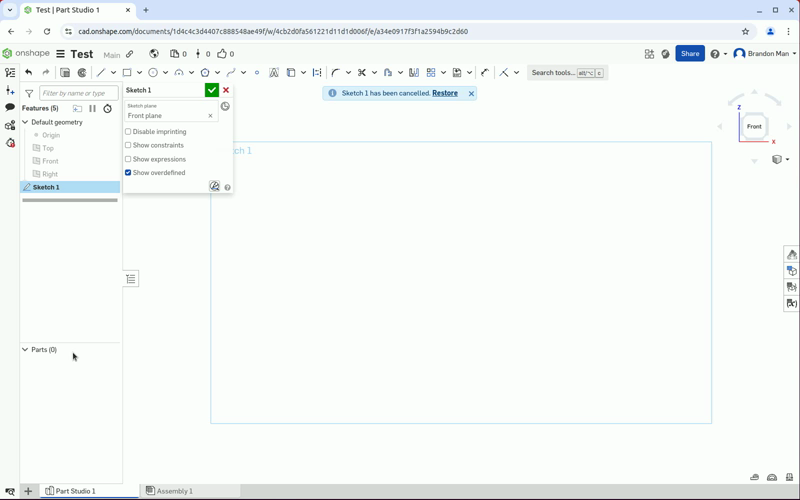
key(l)
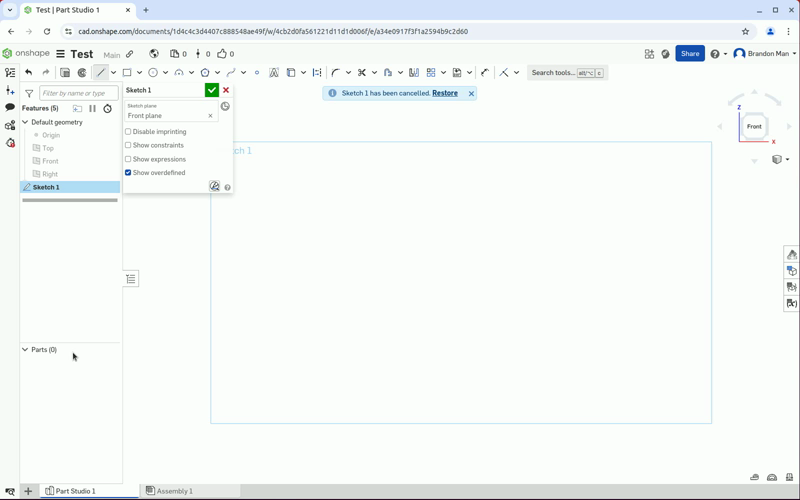
key_down(shift)
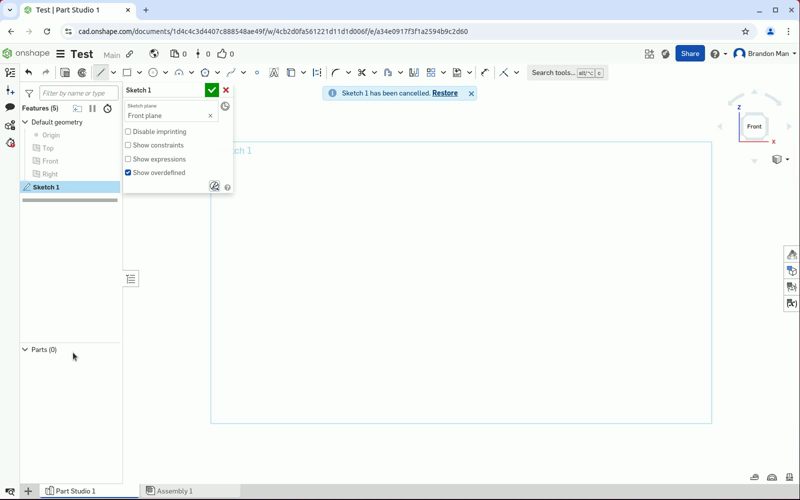
mouse_move(460, 282)
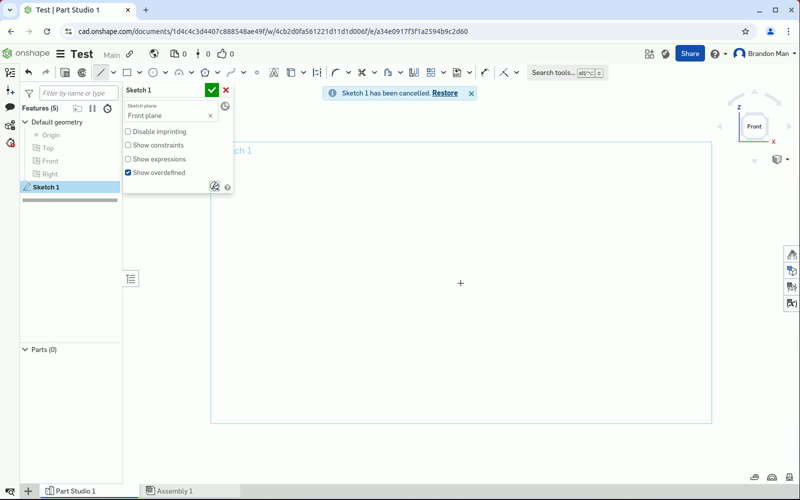
click(460, 282)
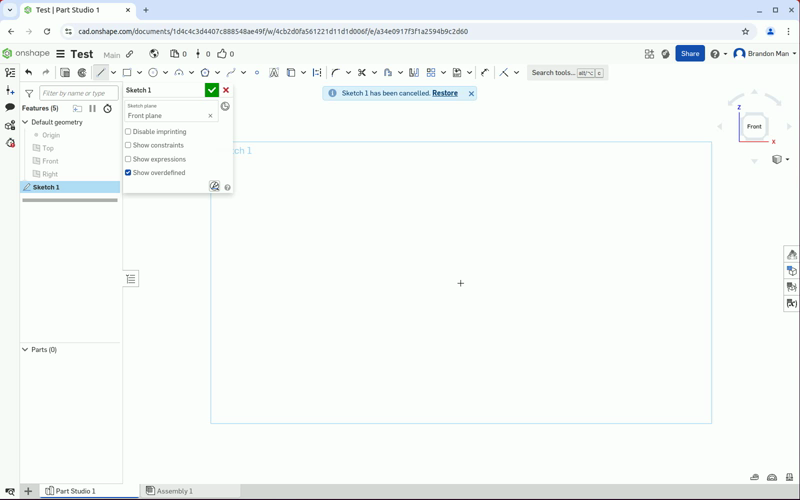
key_up(shift)
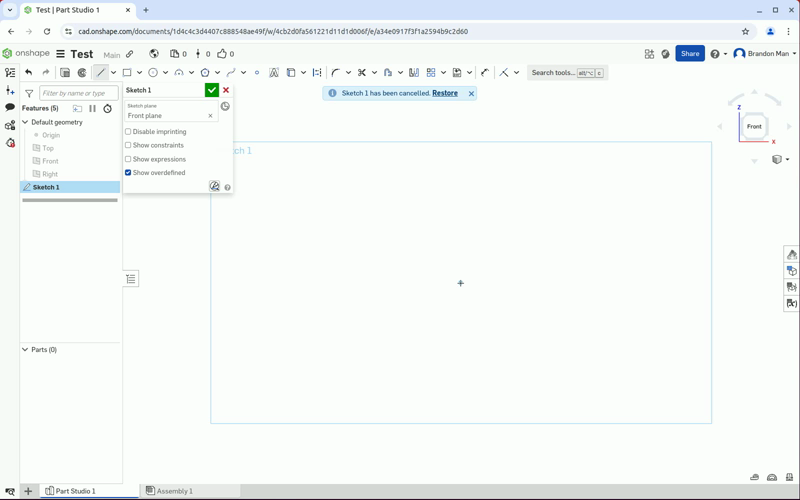
key_down(shift)
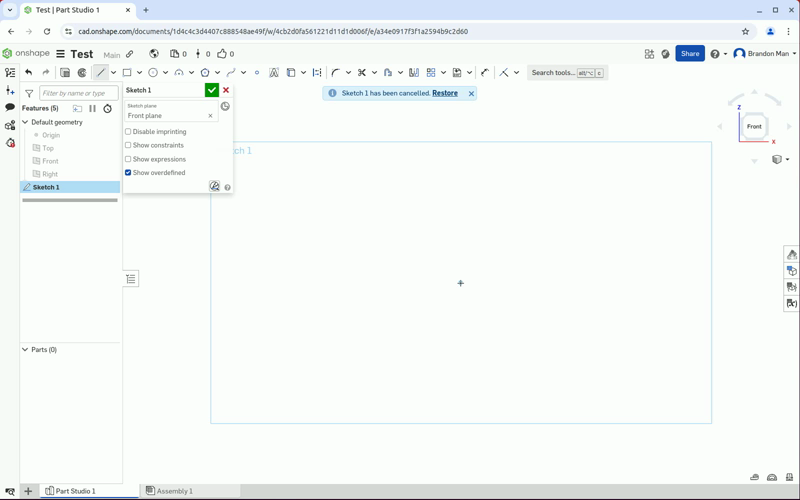
mouse_move(573, 282)
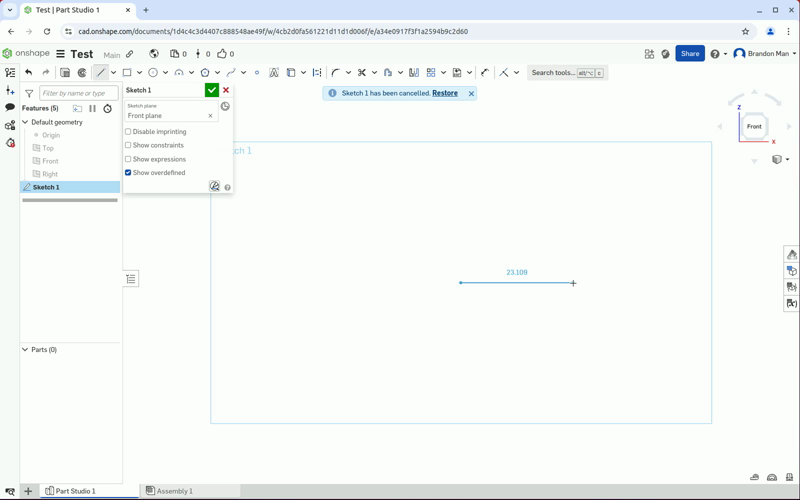
click(573, 282)
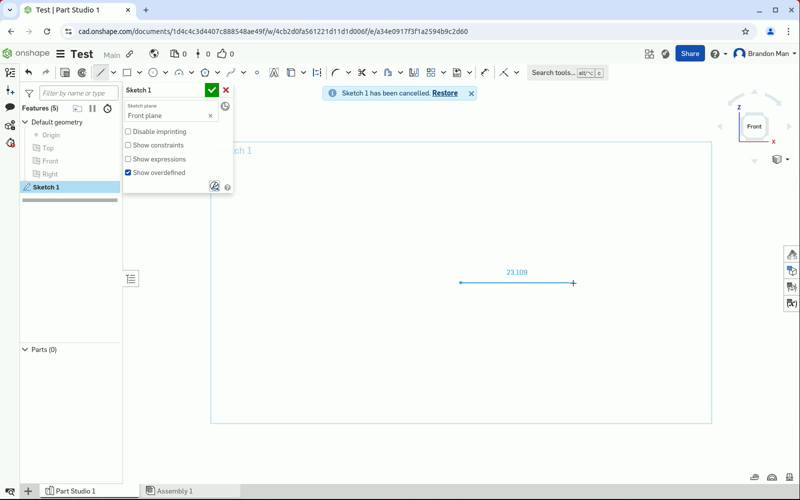
key_up(shift)
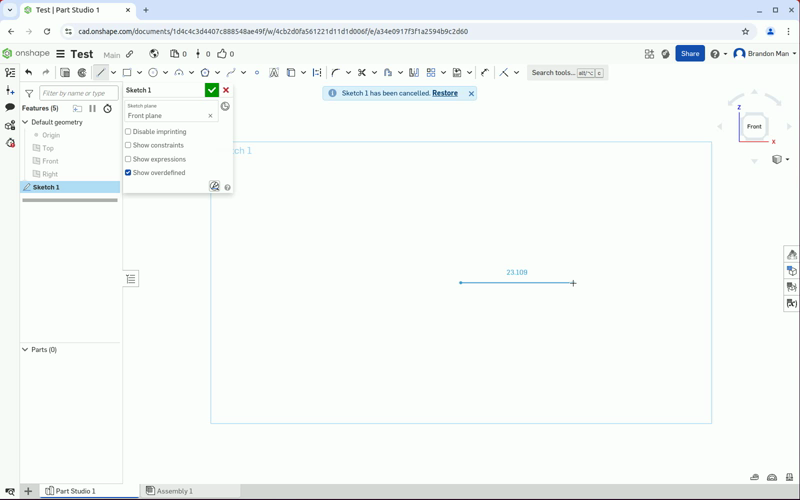
key_down(shift)
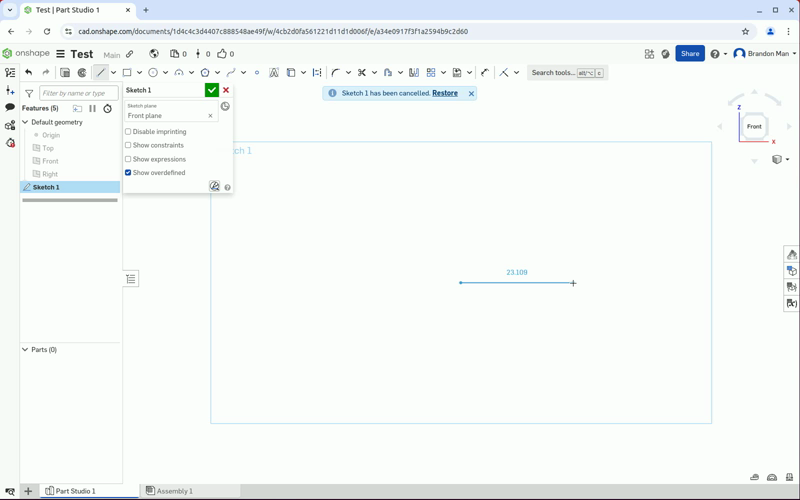
mouse_move(573, 194)
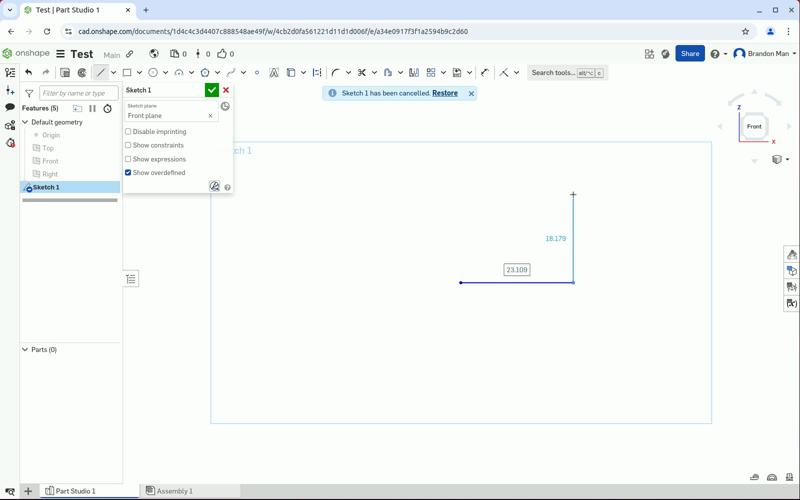
click(573, 194)
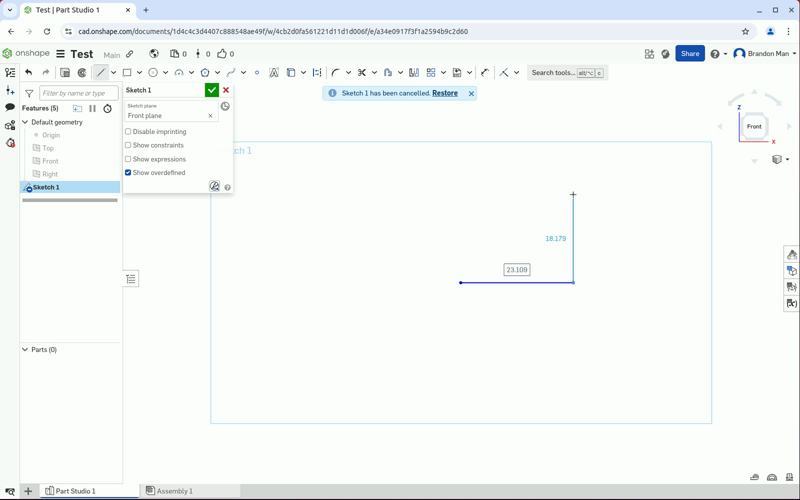
key_up(shift)
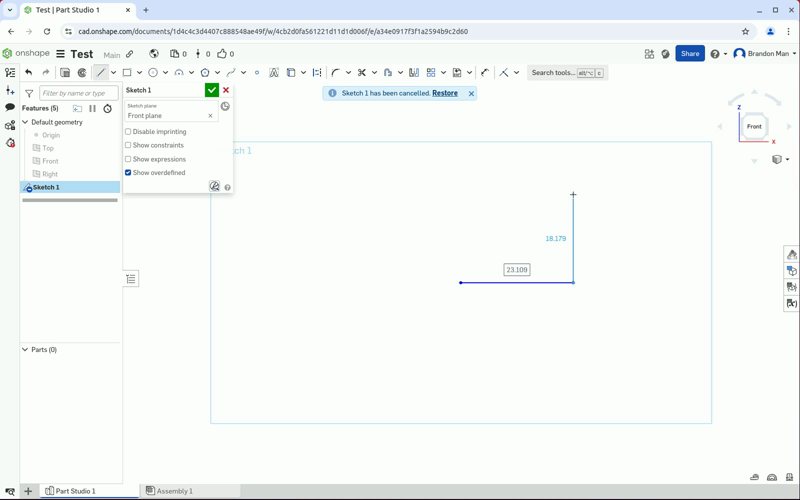
key_down(shift)
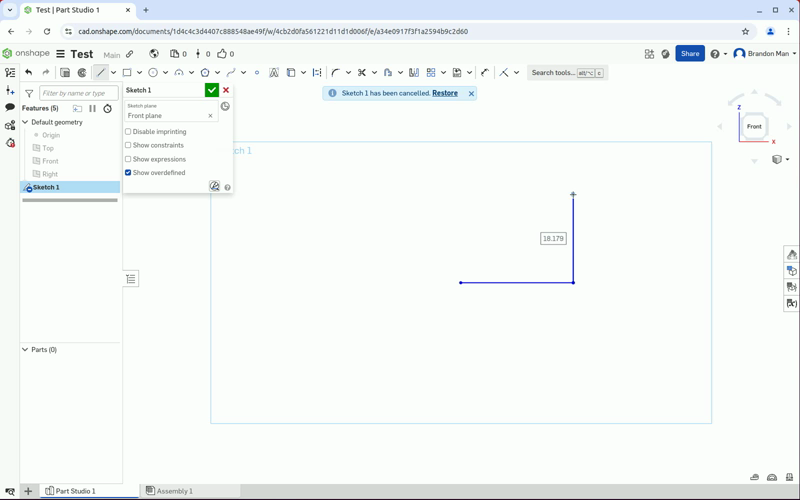
mouse_move(460, 194)
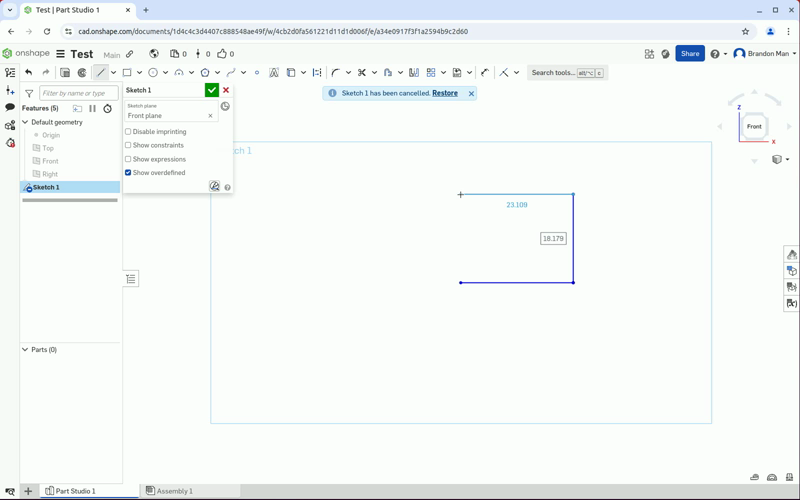
click(460, 194)
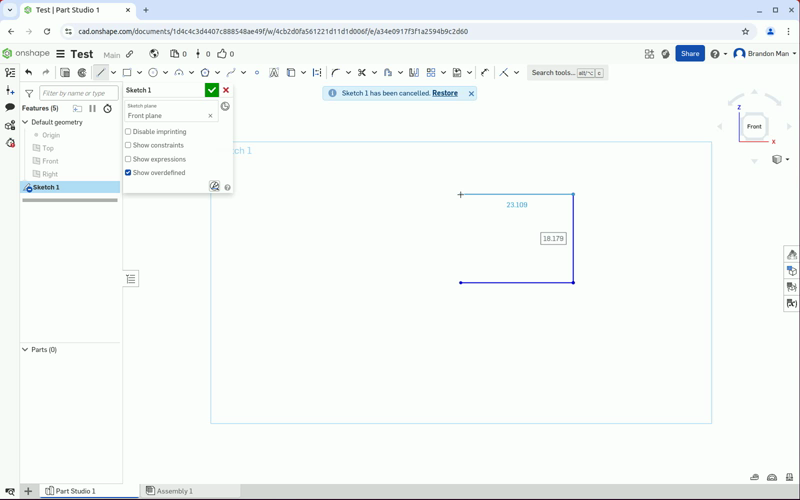
key_up(shift)
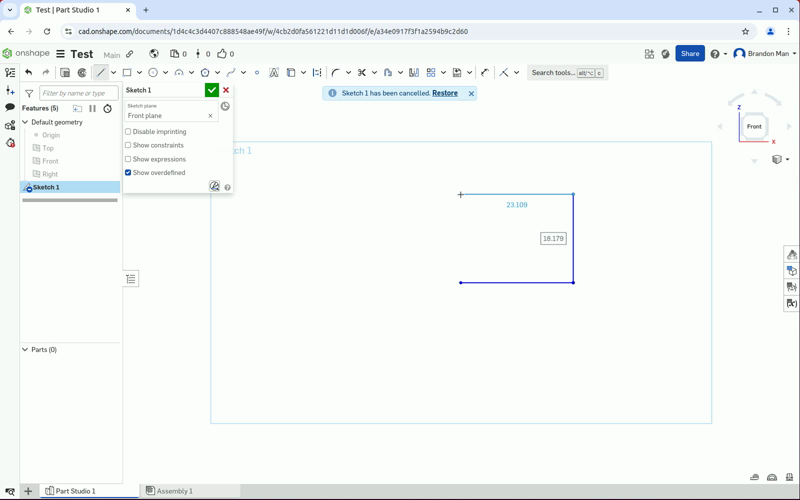
key_down(shift)
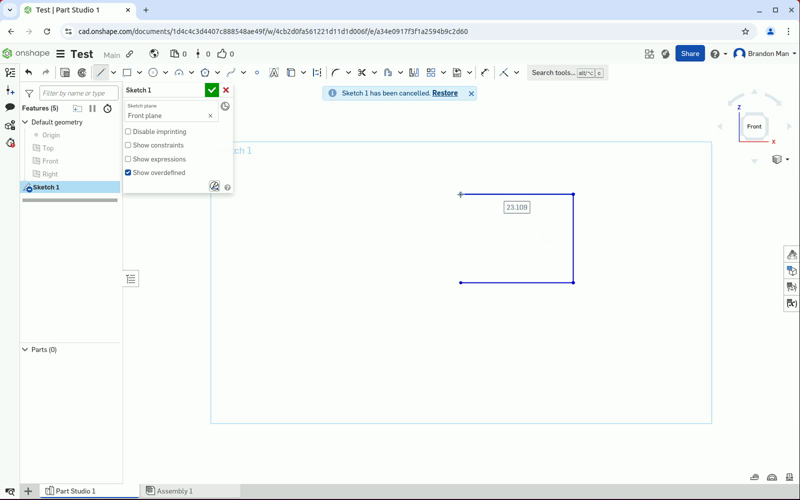
mouse_move(460, 282)
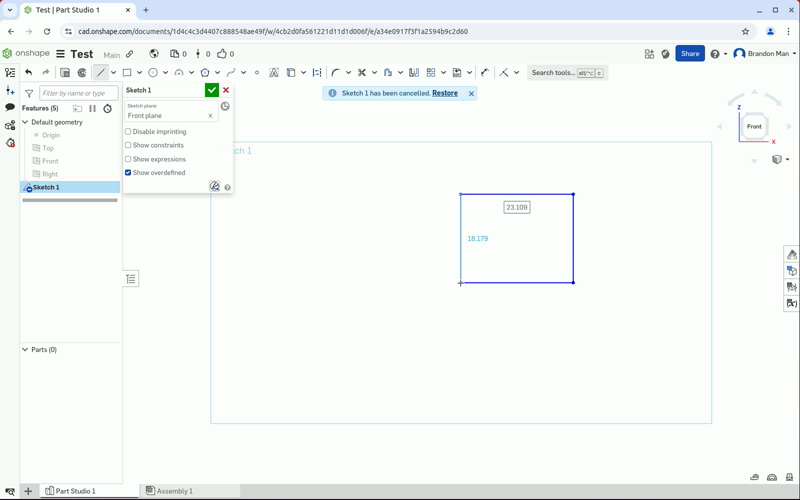
key_up(shift)
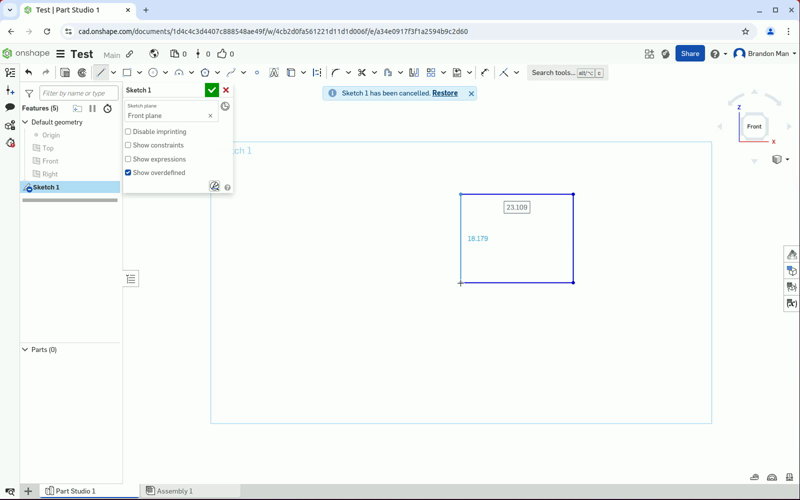
click(460, 282)
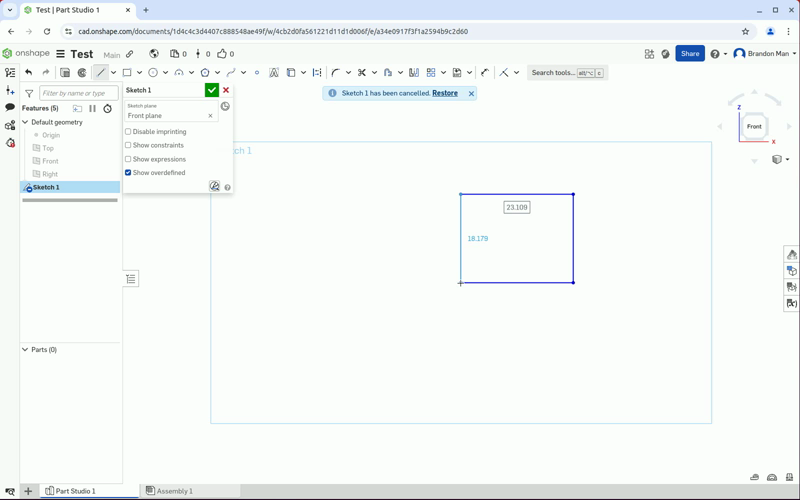
key(esc)
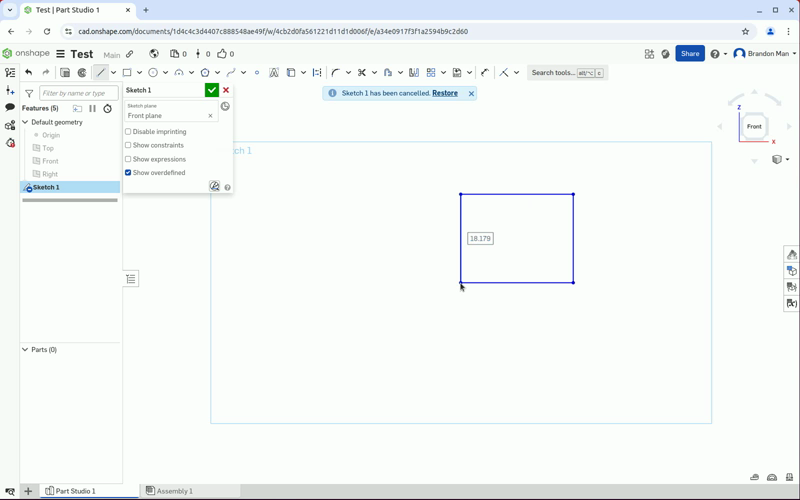
mouse_move(471, 212)
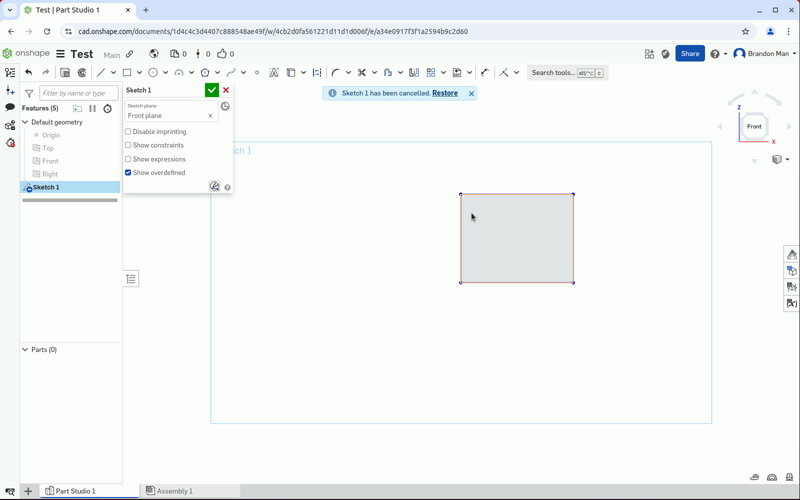
click(471, 212)
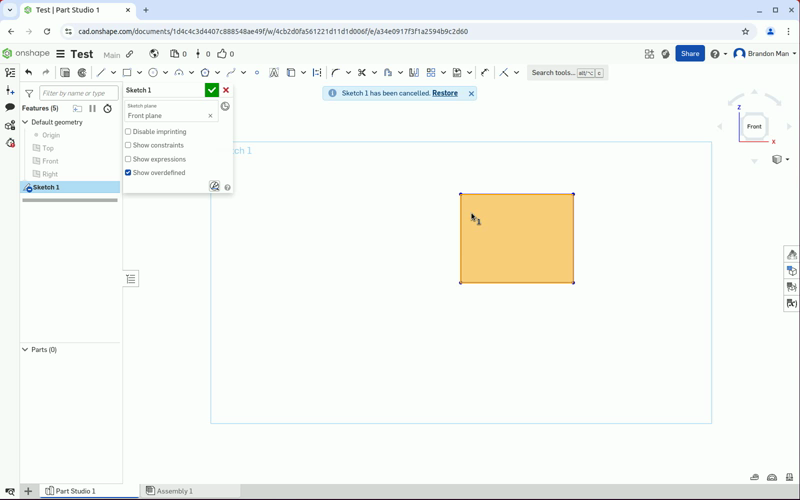
mouse_move(73, 352)
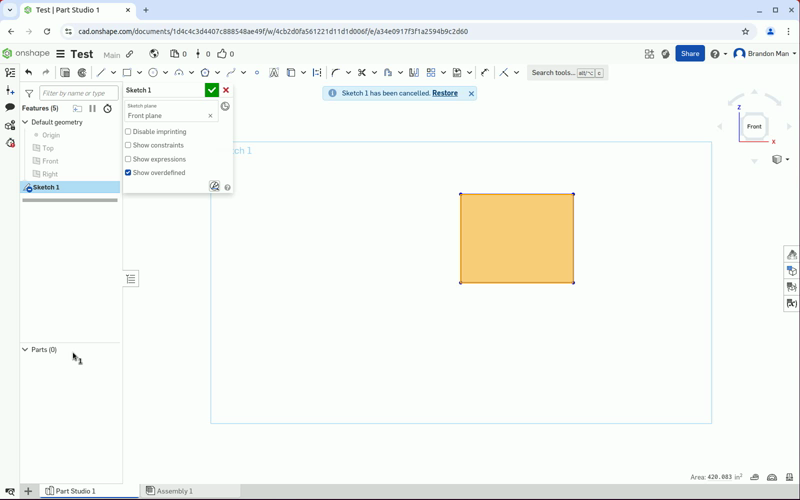
key(shift+y)
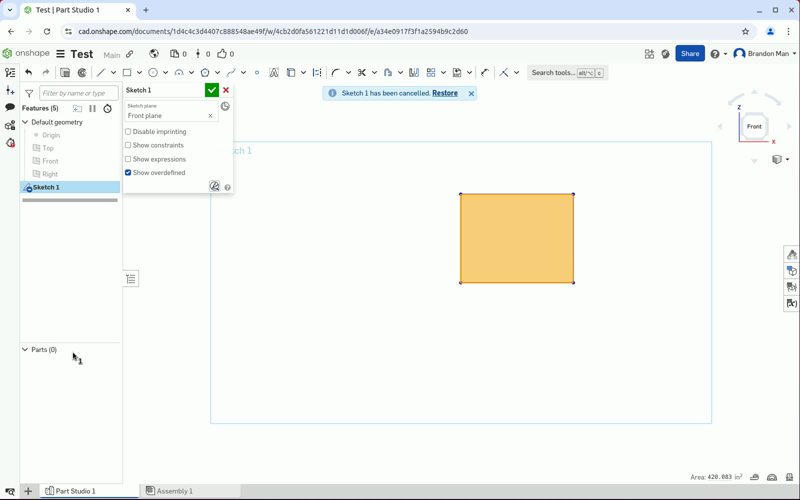
key(shift+e)
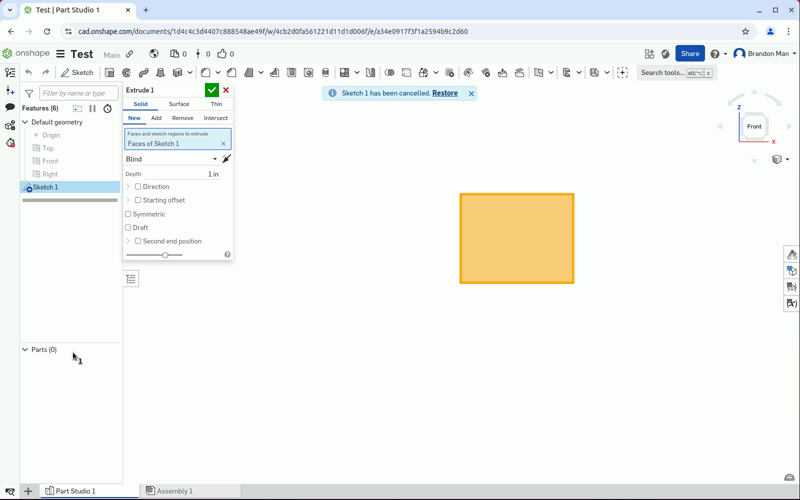
mouse_move(143, 106)
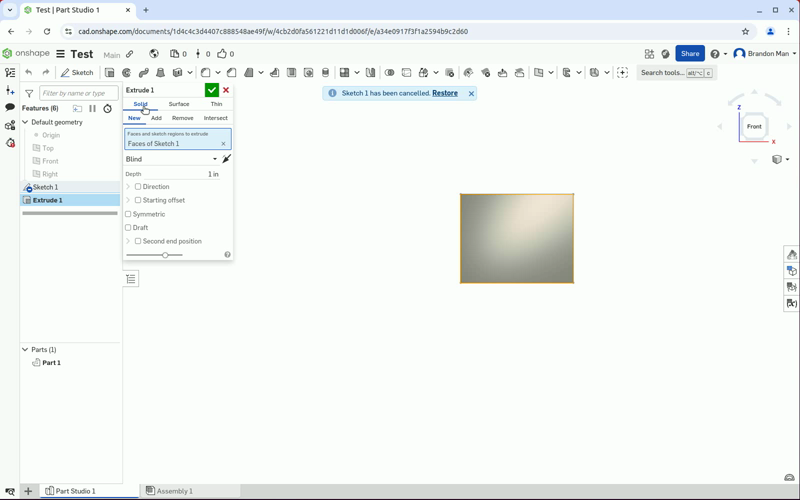
click(143, 106)
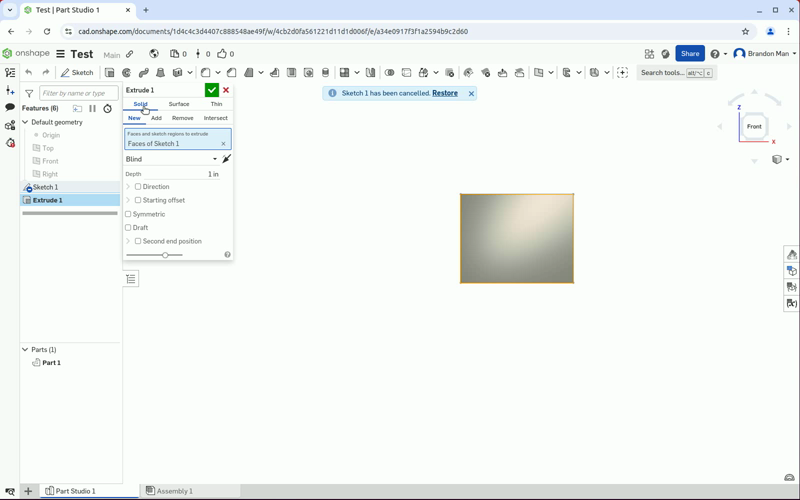
mouse_move(137, 120)
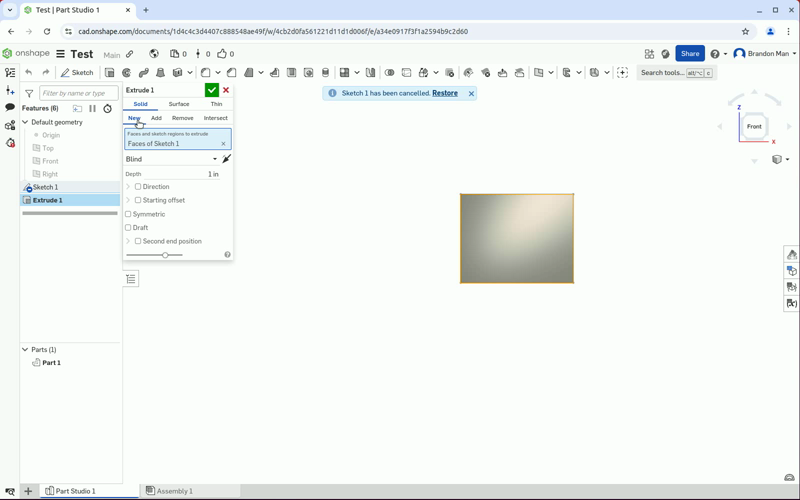
click(137, 120)
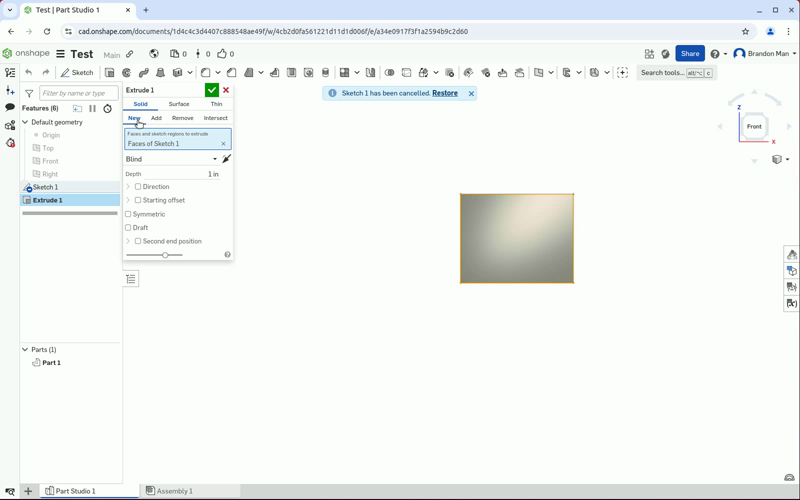
key(tab, 4)
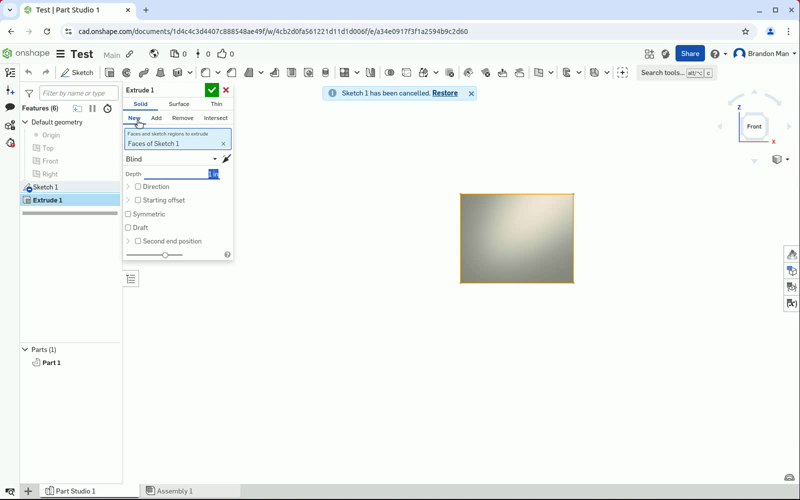
text(1.444)
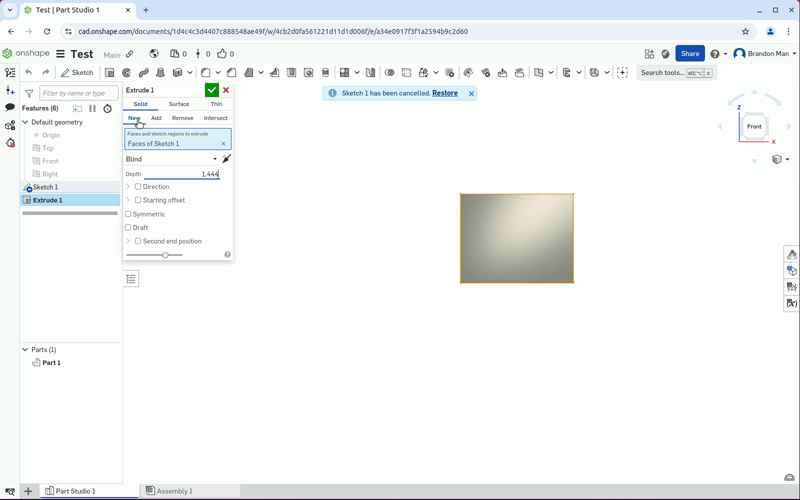
key(enter)
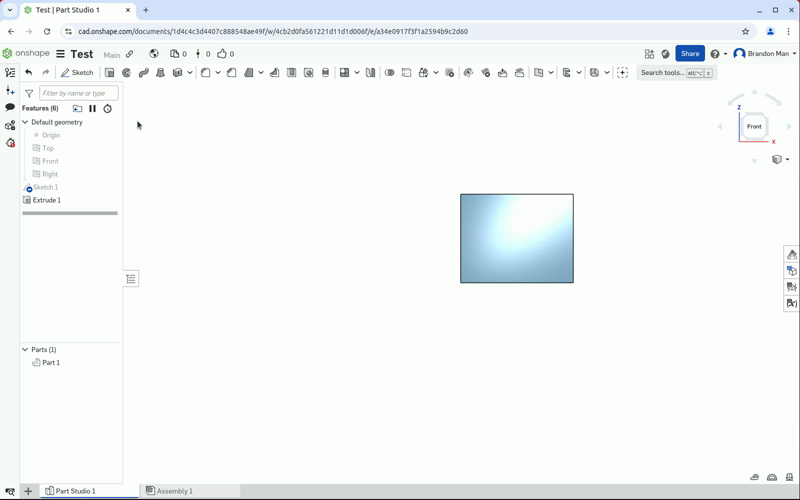
key(shift+h)
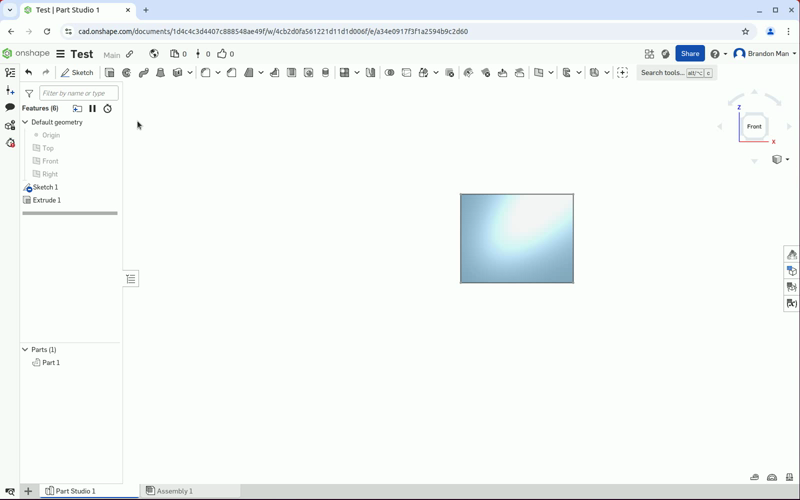
key(shift+h)
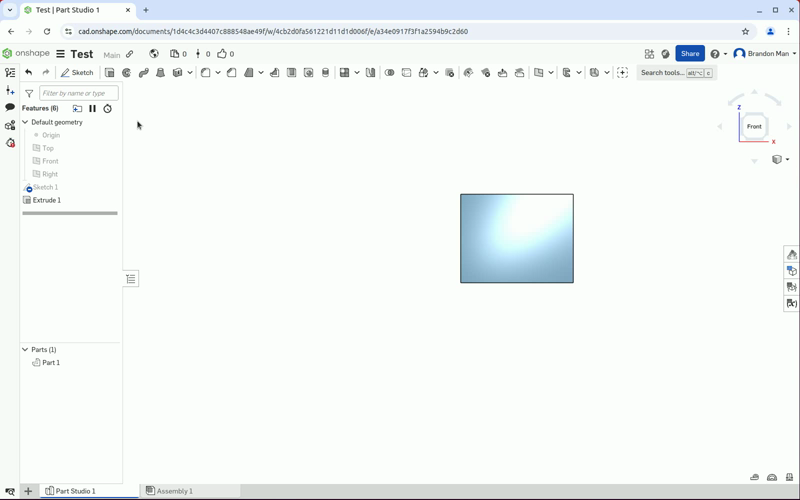
mouse_move(73, 189)
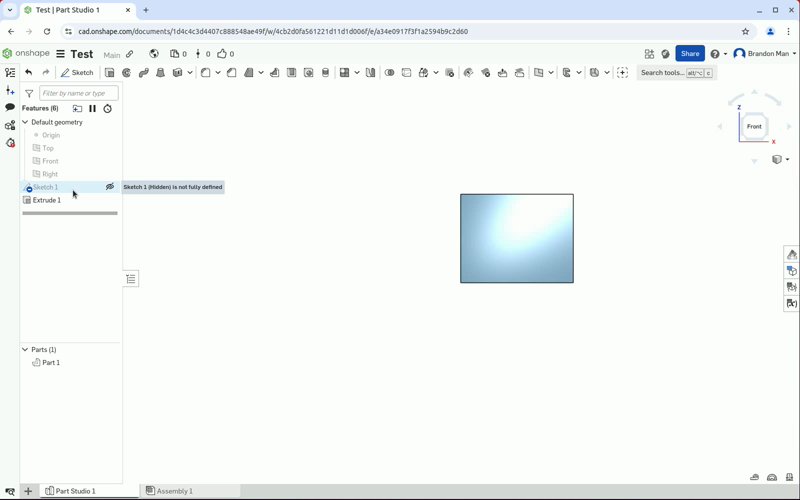
click(73, 189)
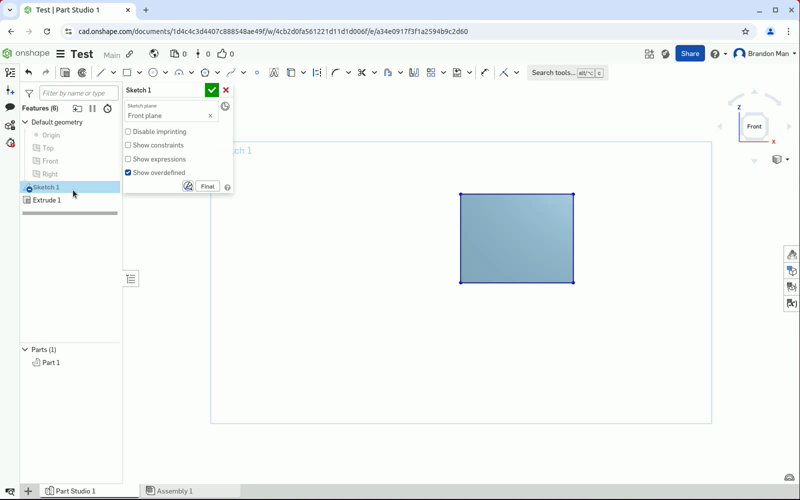
mouse_move(229, 92)
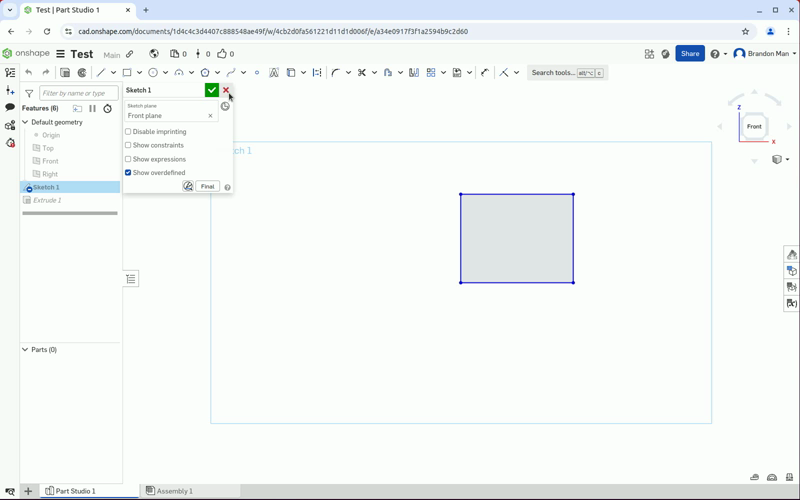
click(229, 92)
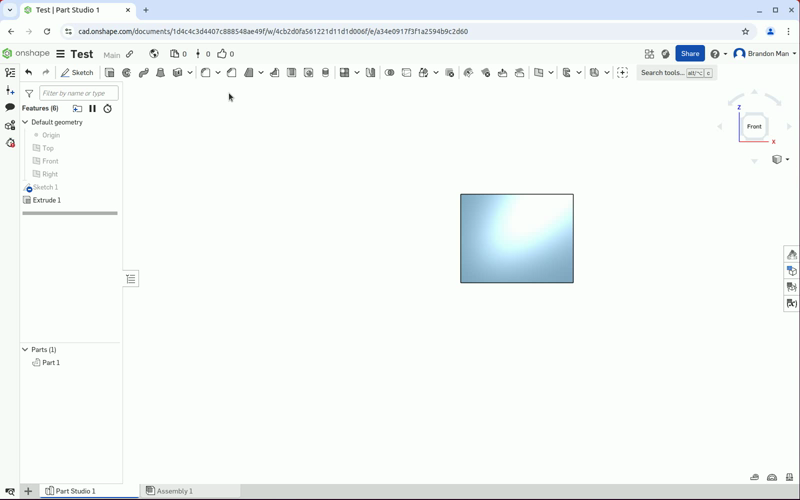
mouse_move(541, 75)
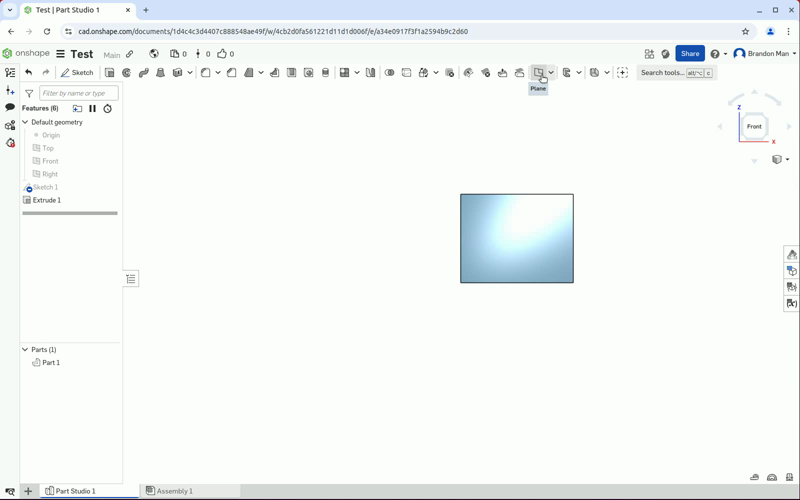
click(541, 75)
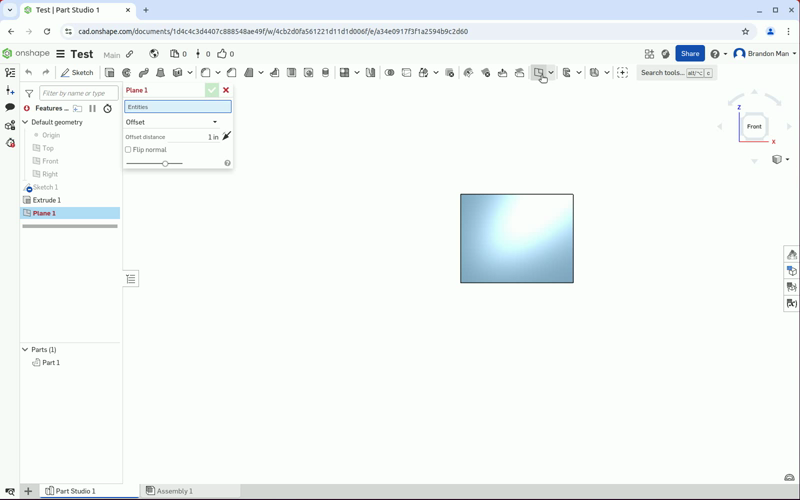
mouse_move(73, 163)
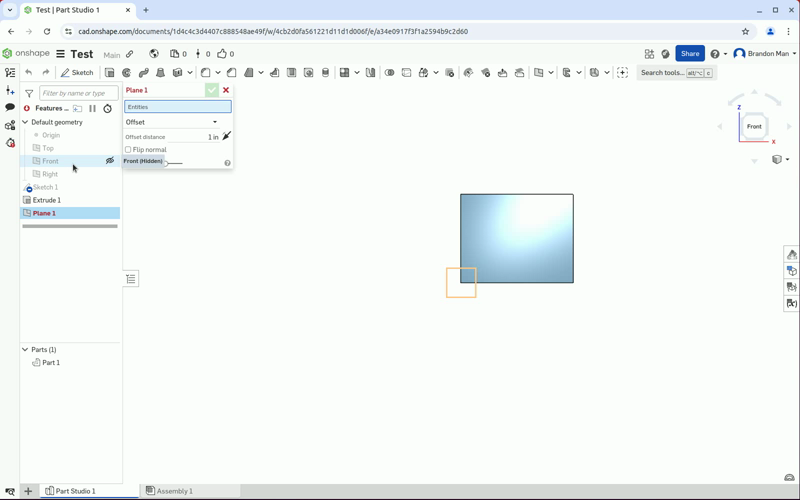
click(73, 163)
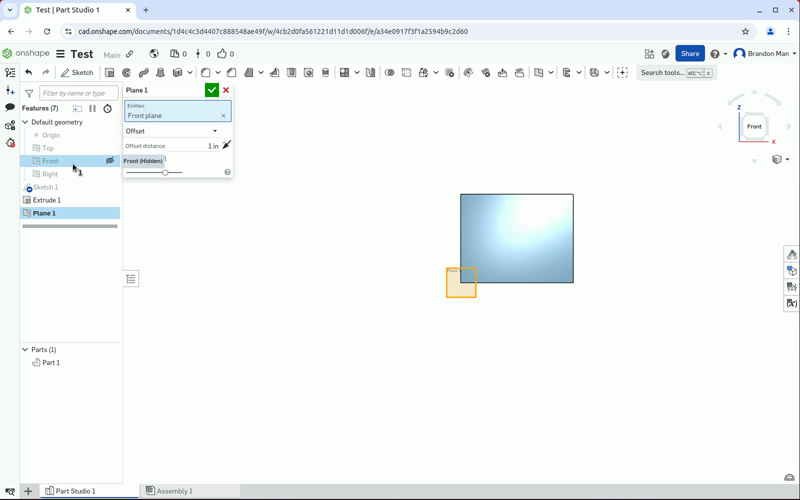
key(tab, 2)
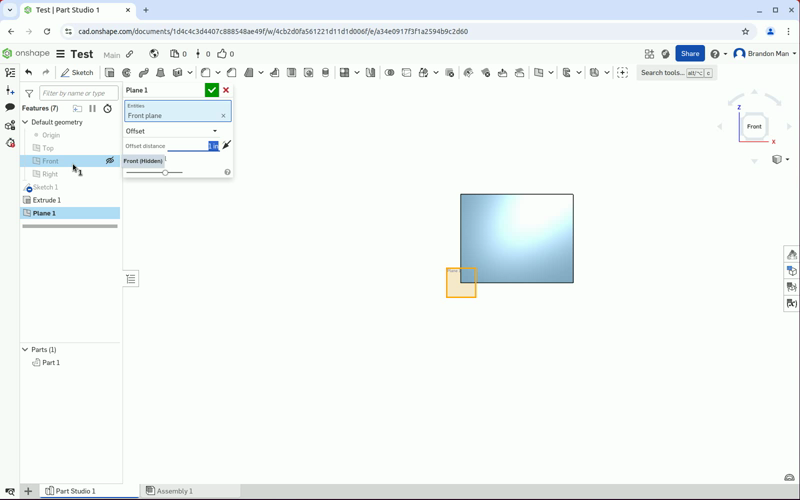
text(1.448)
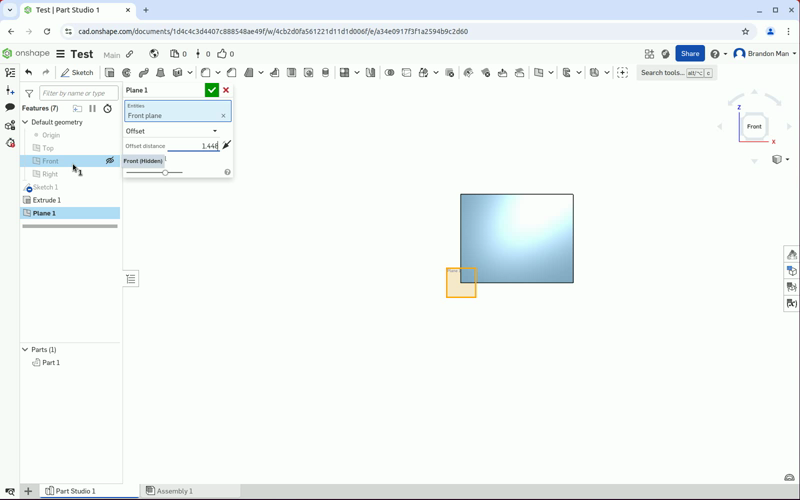
key(enter, 2)
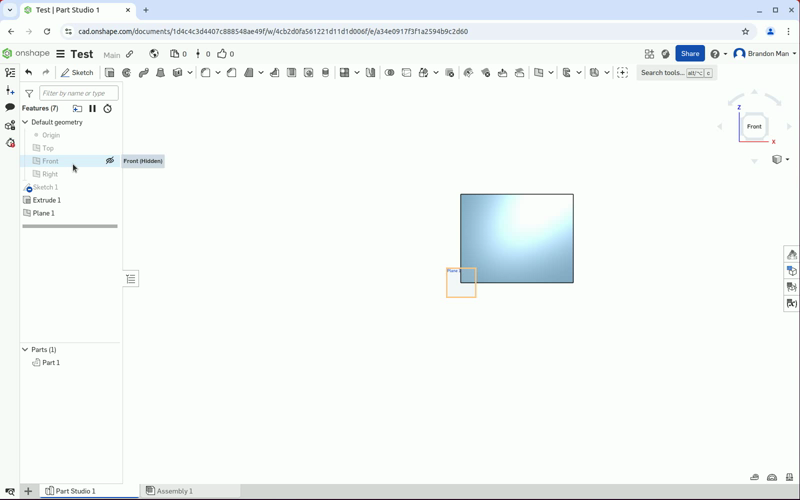
key(shift+s)
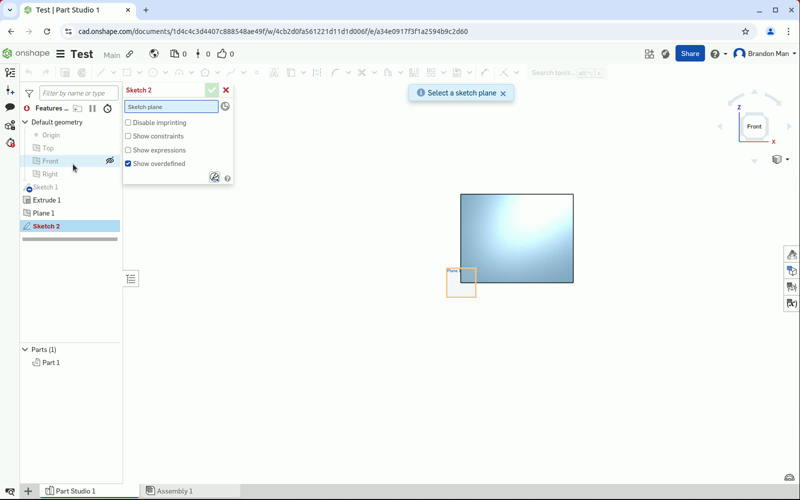
mouse_move(73, 215)
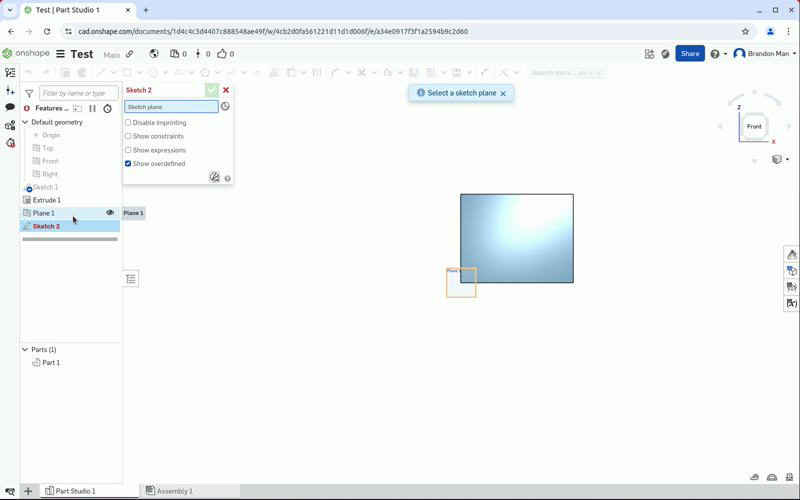
click(73, 215)
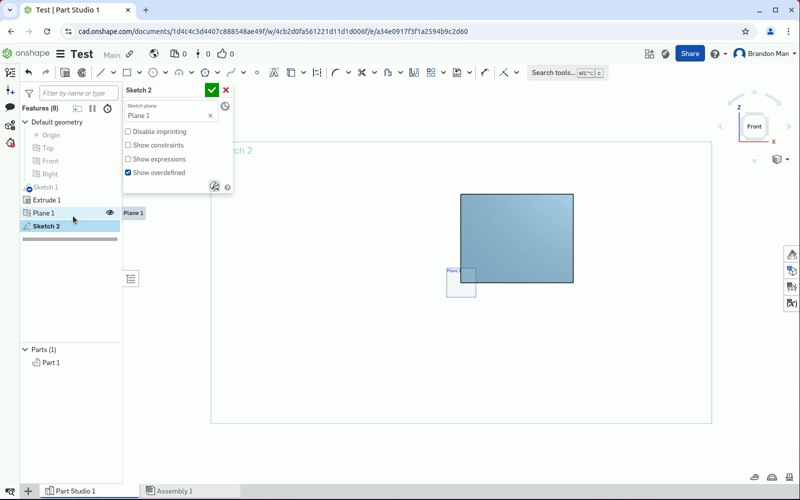
mouse_move(73, 352)
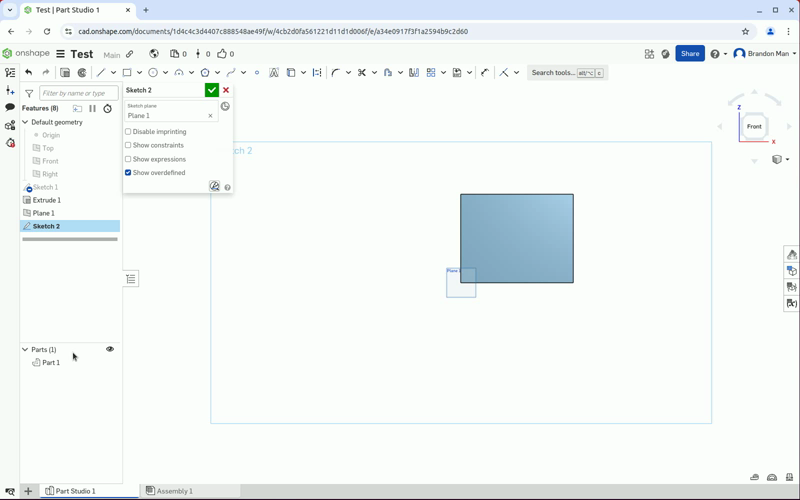
key(y)
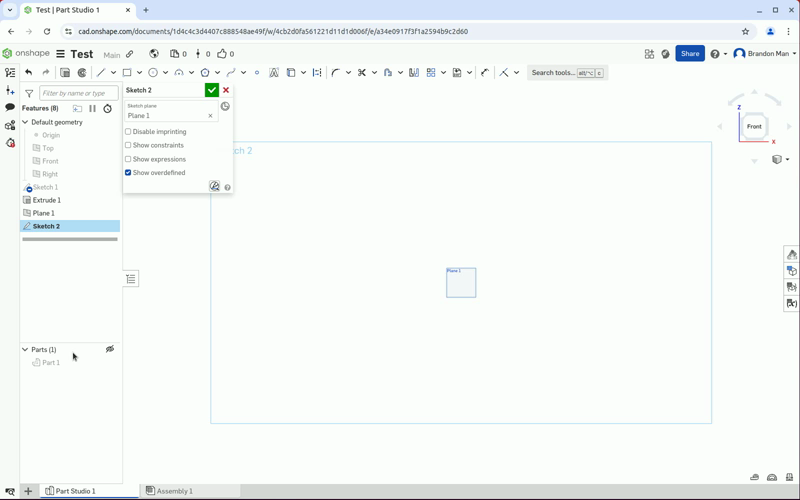
key(c)
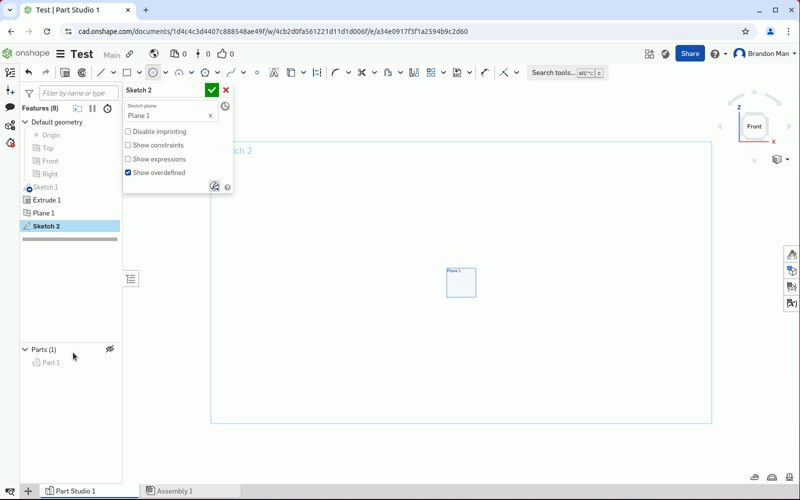
key_down(shift)
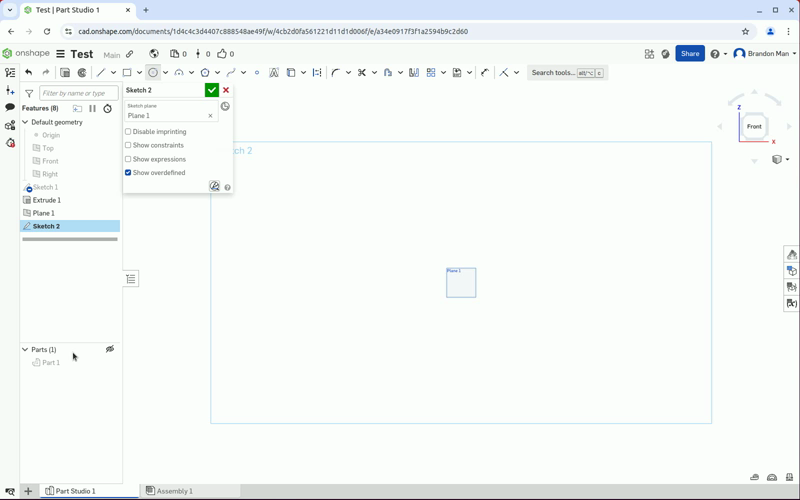
mouse_move(528, 238)
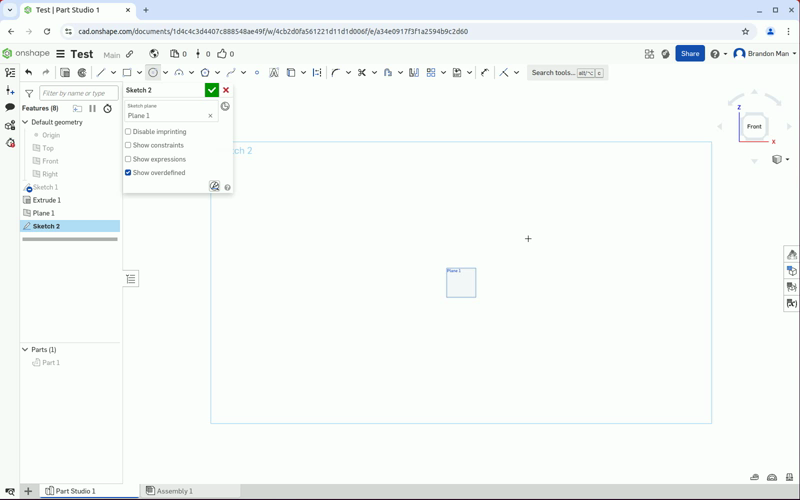
click(528, 238)
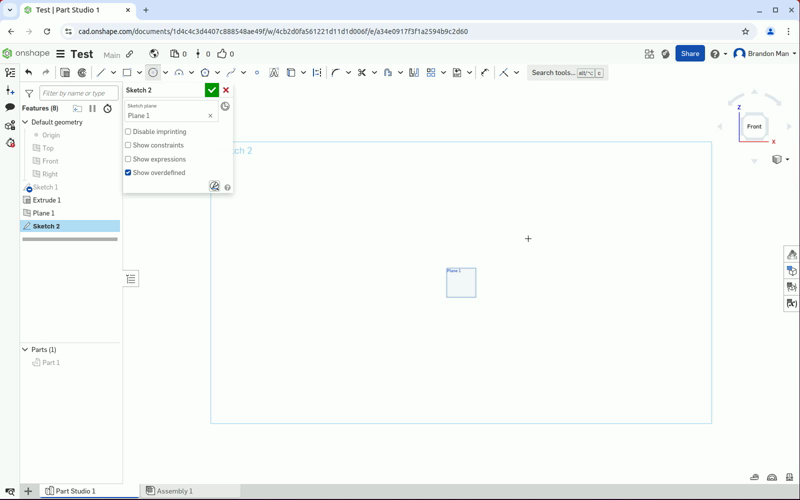
key_up(shift)
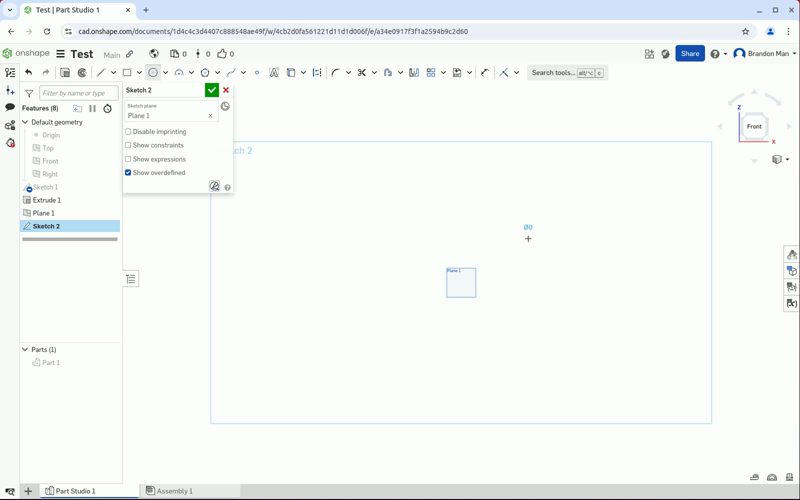
mouse_move(565, 238)
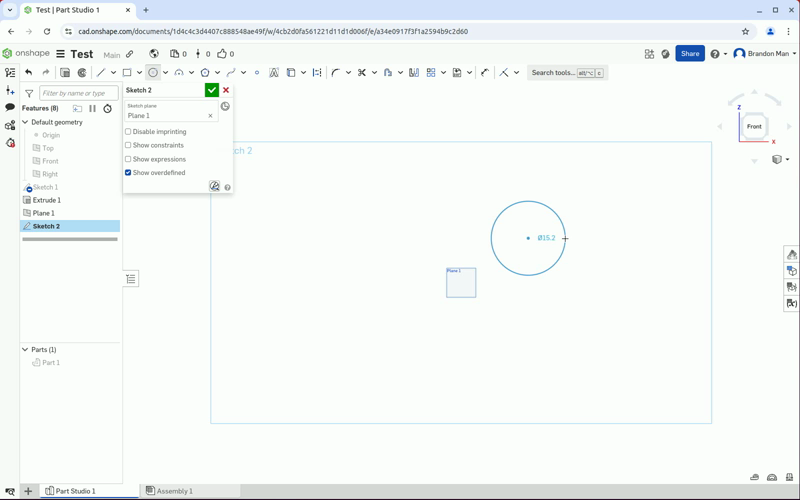
click(565, 238)
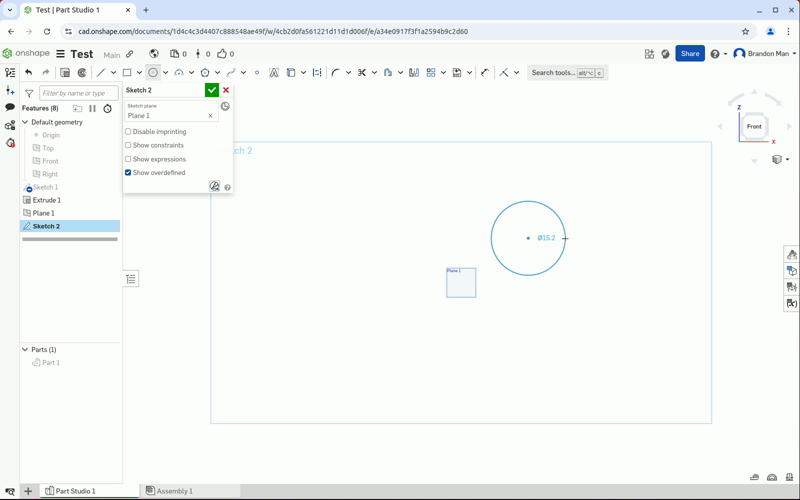
key(esc)
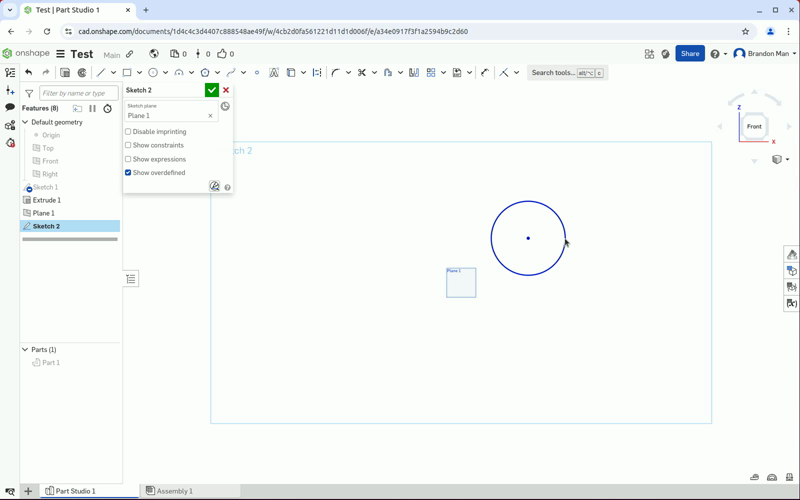
mouse_move(514, 257)
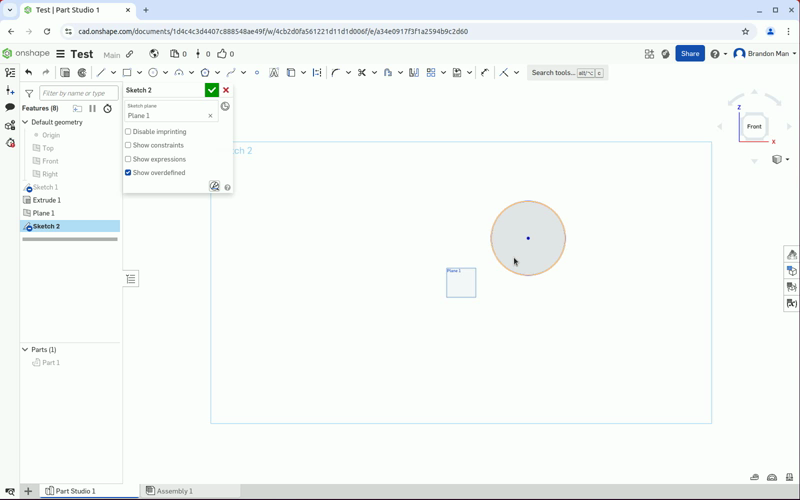
click(514, 257)
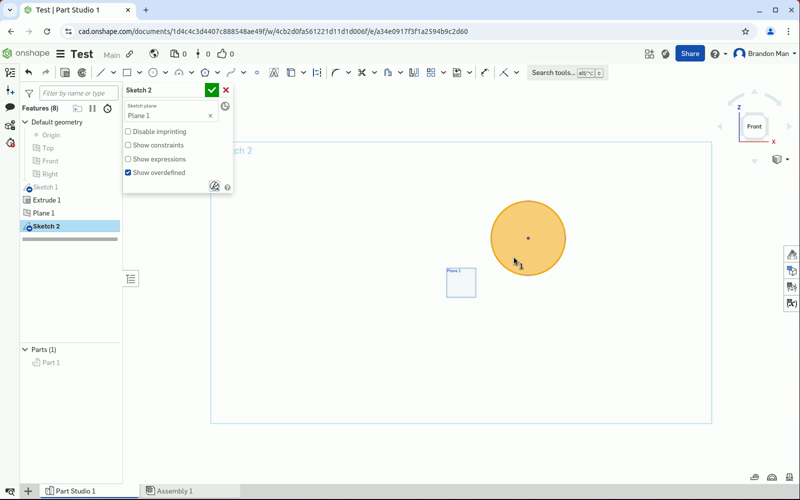
mouse_move(73, 352)
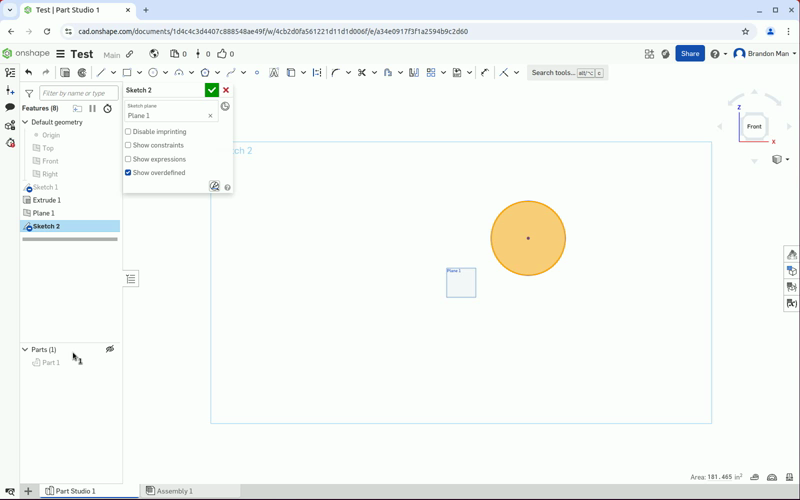
key(shift+y)
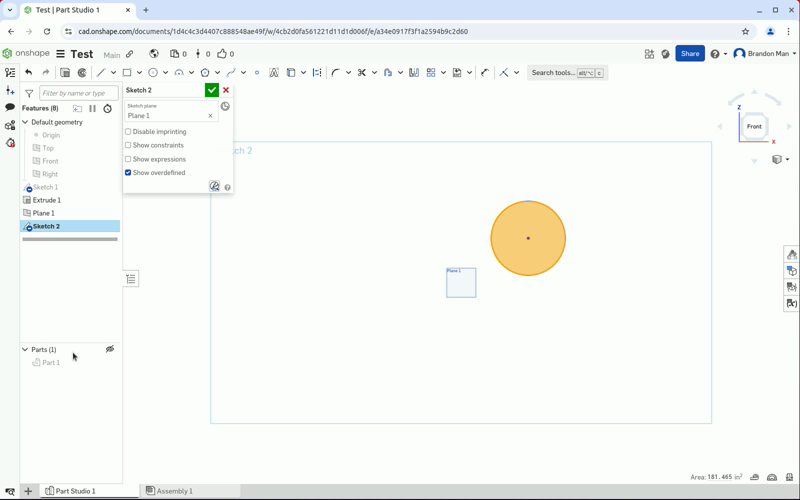
key(shift+e)
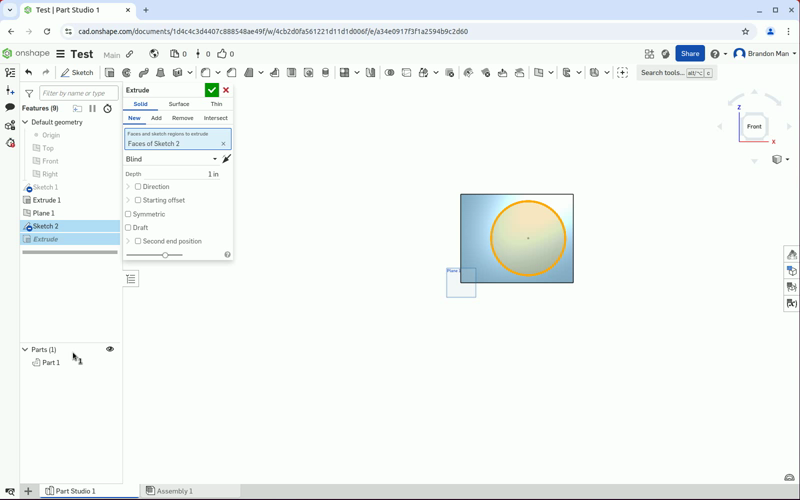
mouse_move(143, 106)
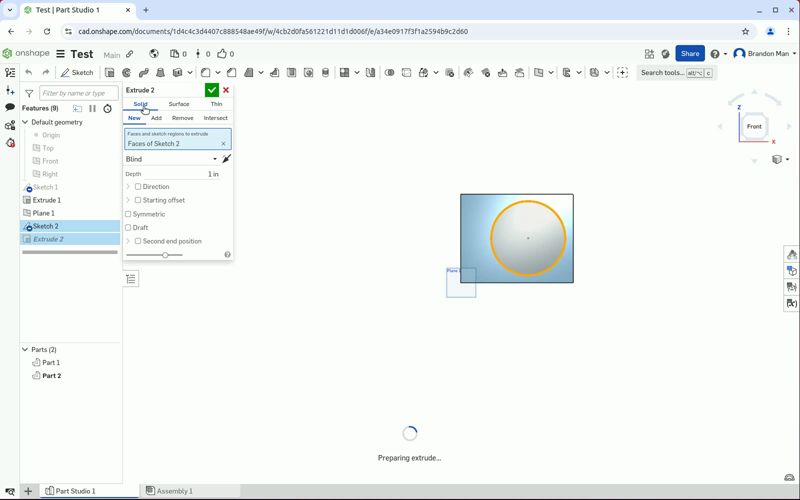
click(143, 106)
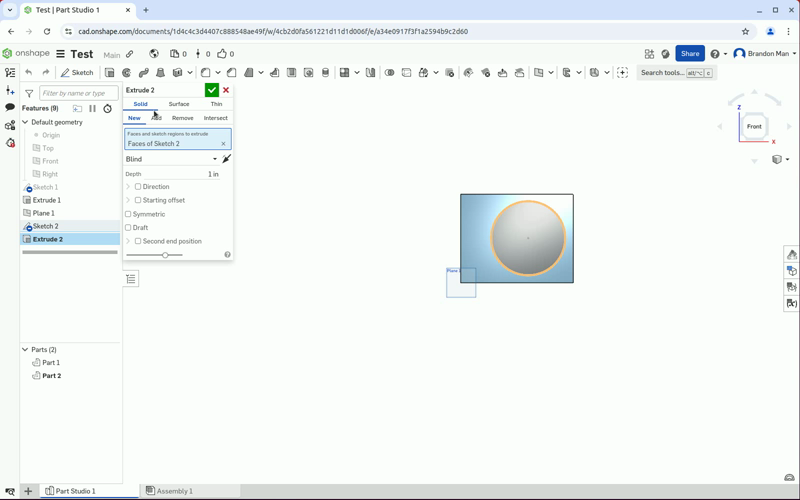
mouse_move(186, 120)
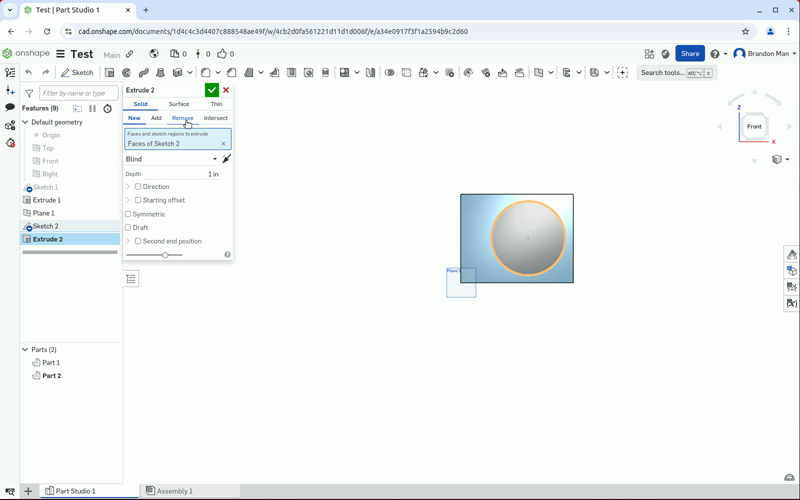
click(186, 120)
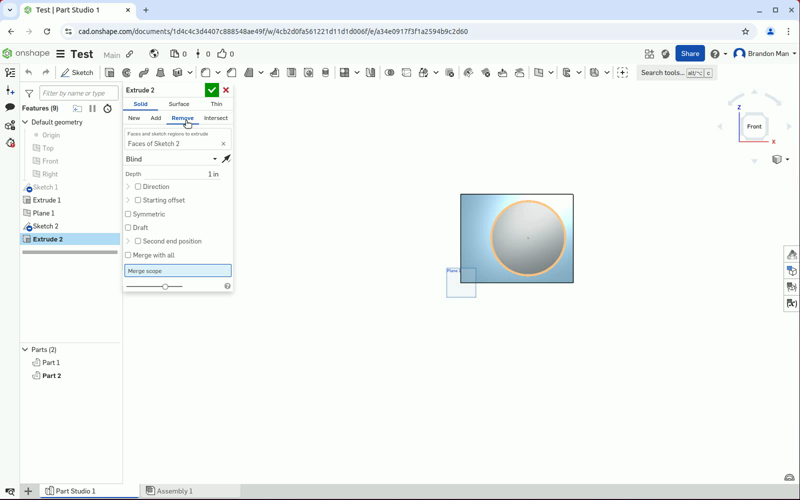
key(tab, 4)
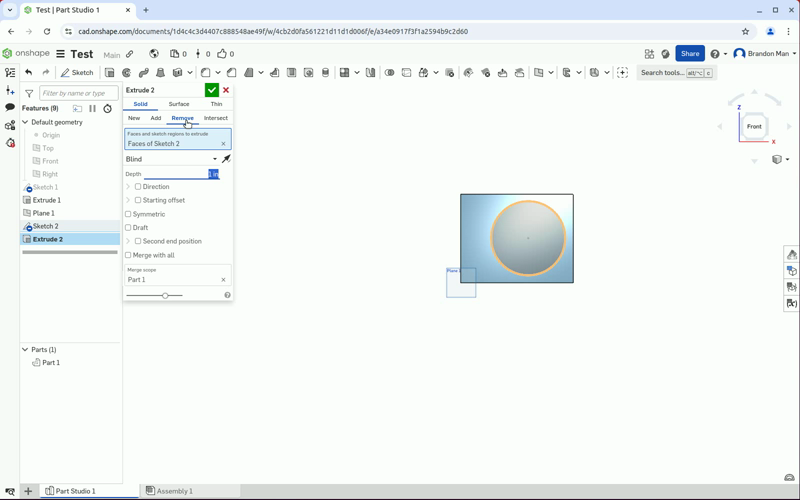
text(1.444)
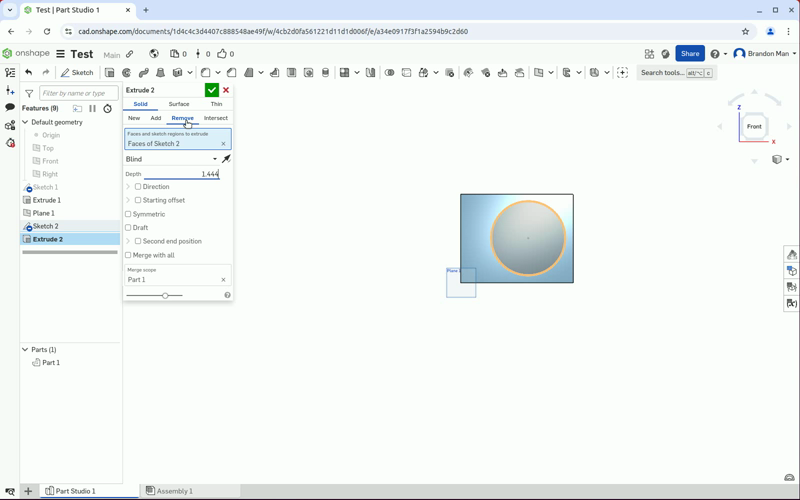
key(tab, 6)
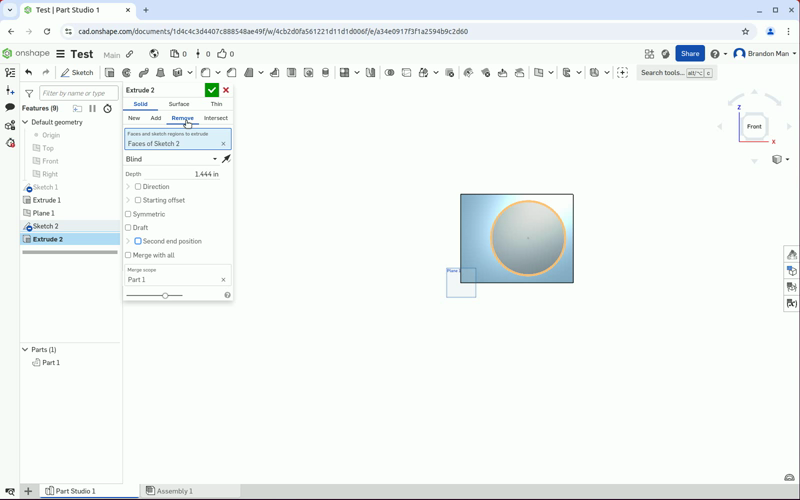
key(space)
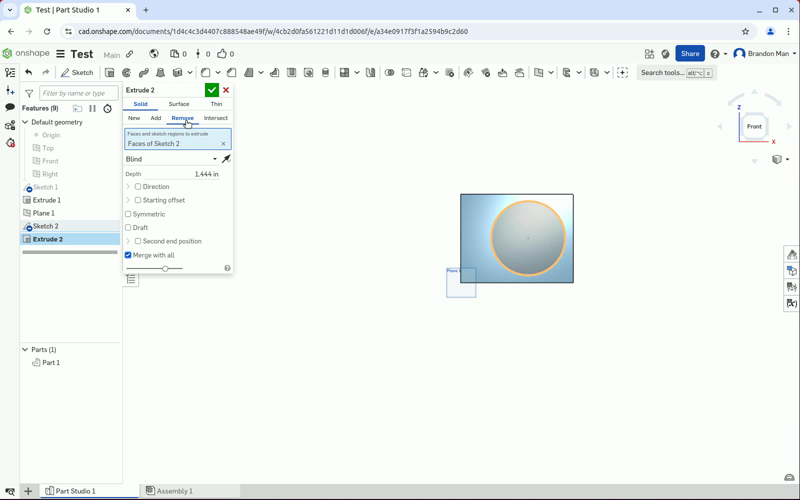
key(enter)
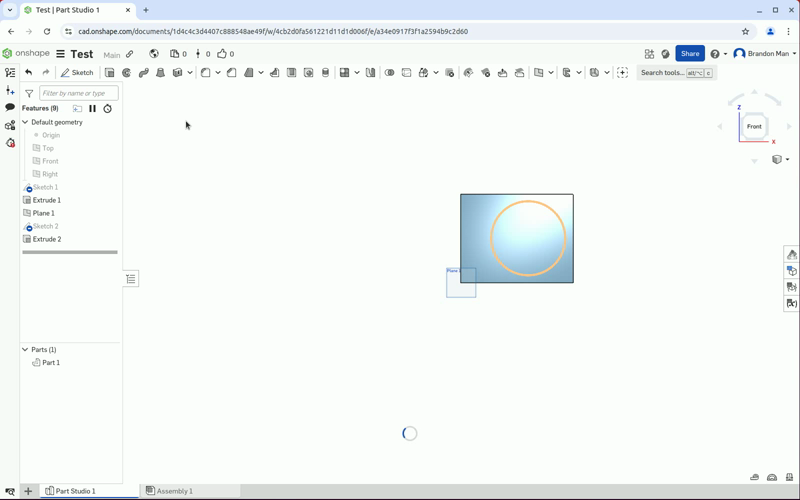
key(shift+h)
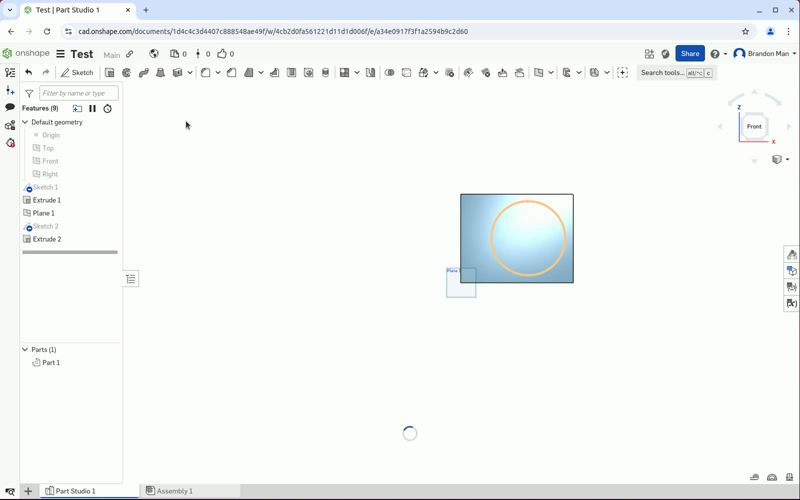
key(shift+h)
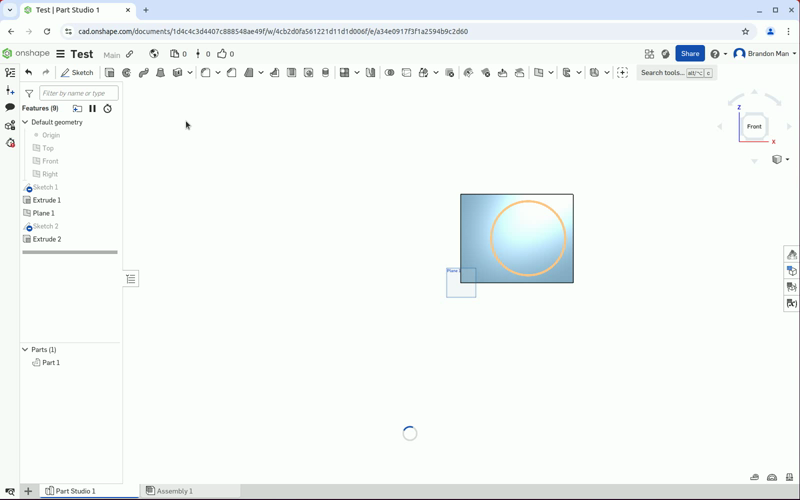
key(shift+7)
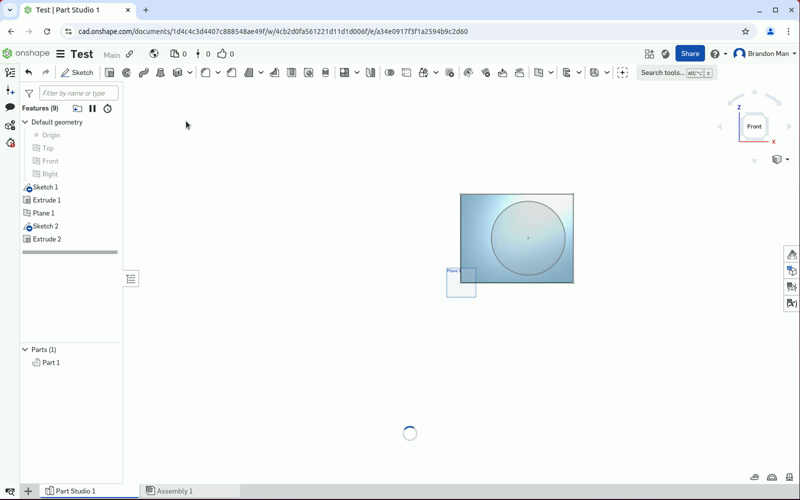
key(left, 2)
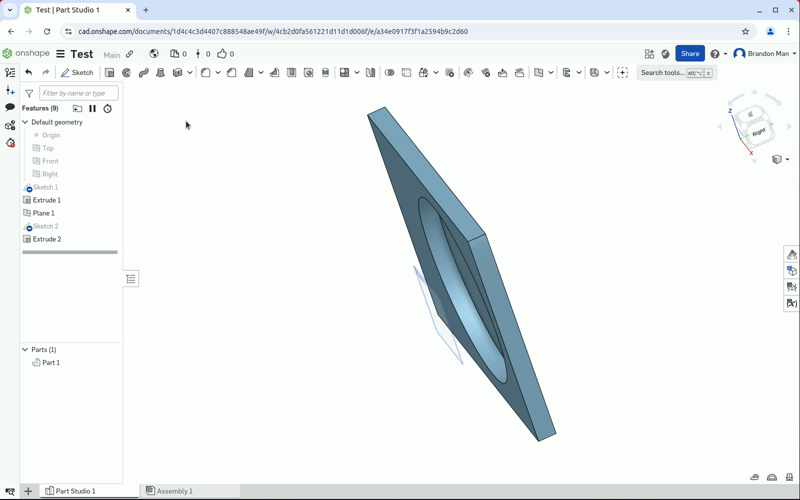
key(down, 2)
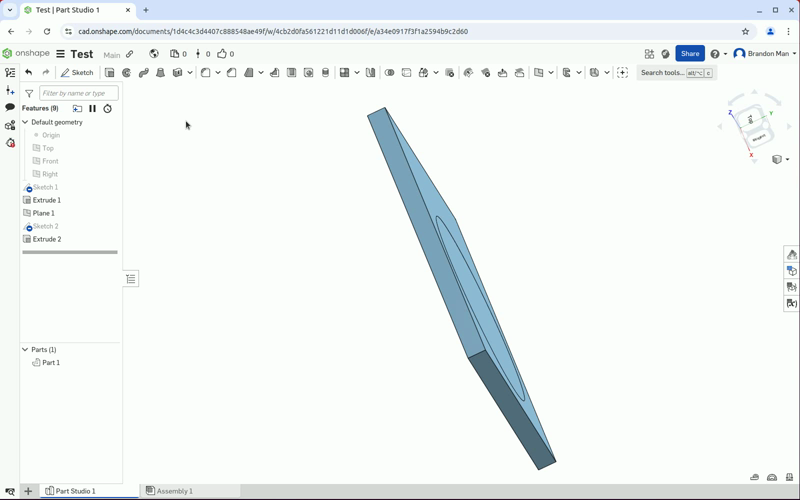
key(up, 2)
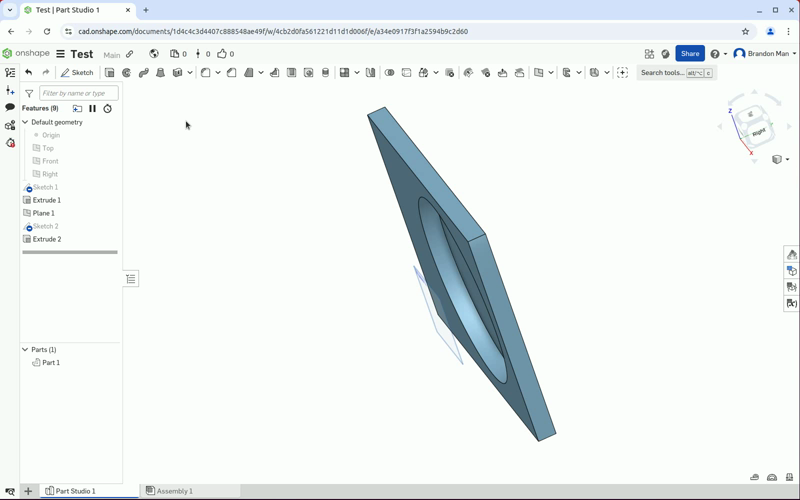
key(right, 2)
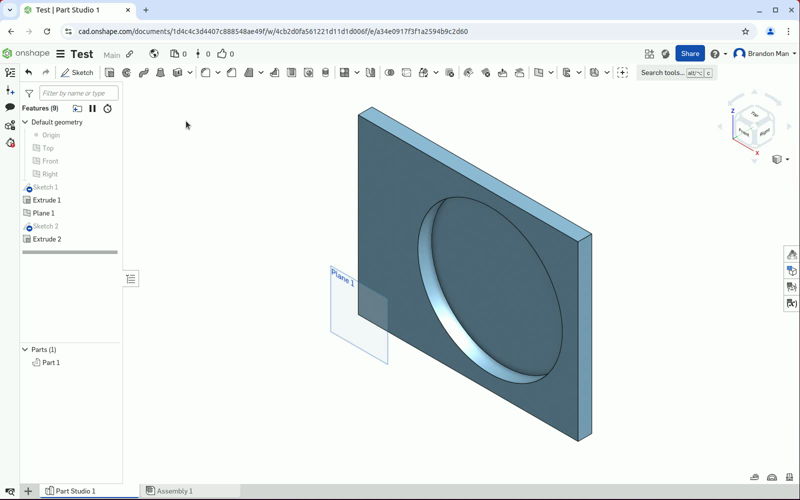
mouse_move(73, 189)
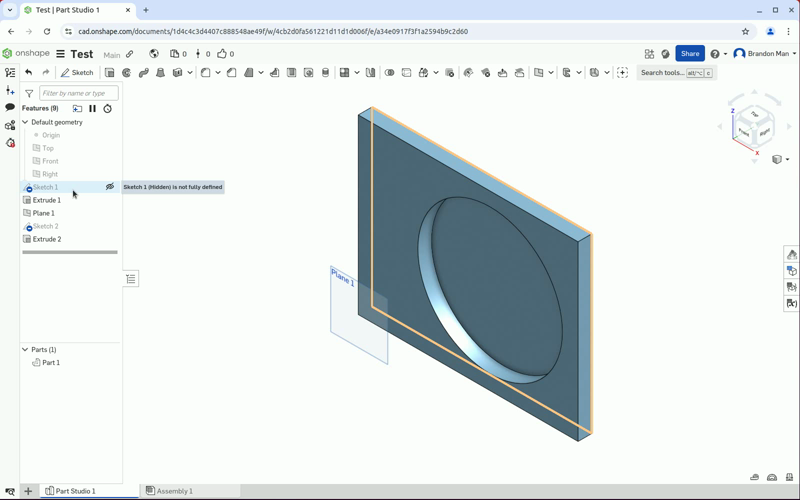
click(73, 189)